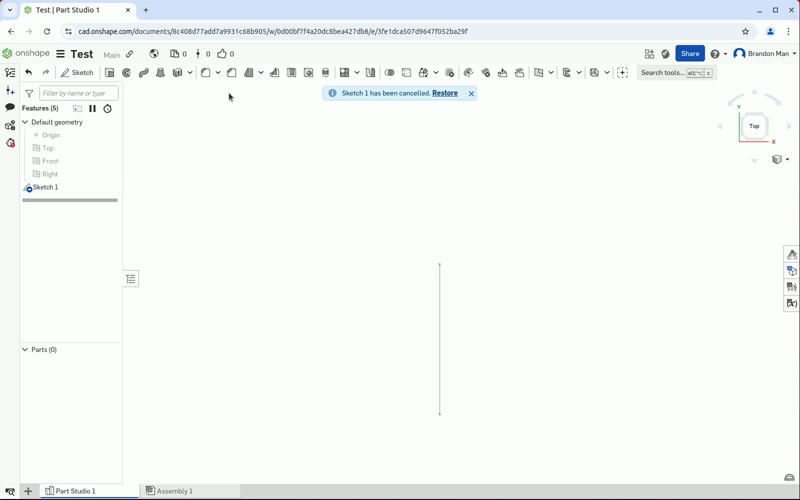
key(shift+h)
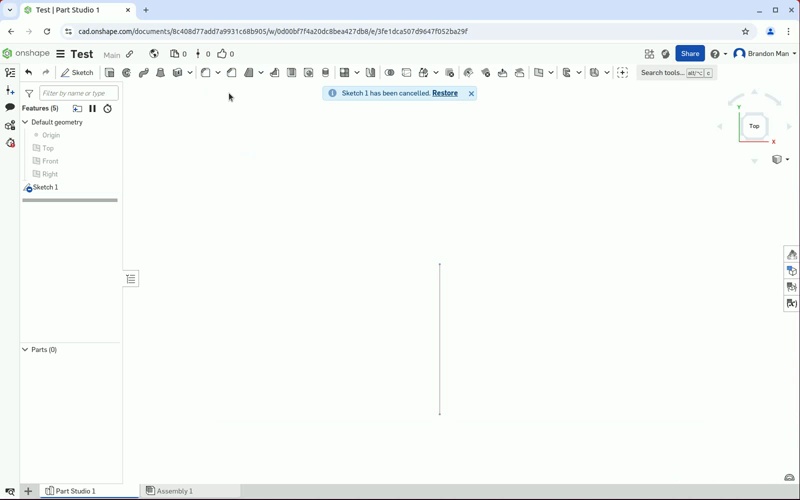
key(shift+s)
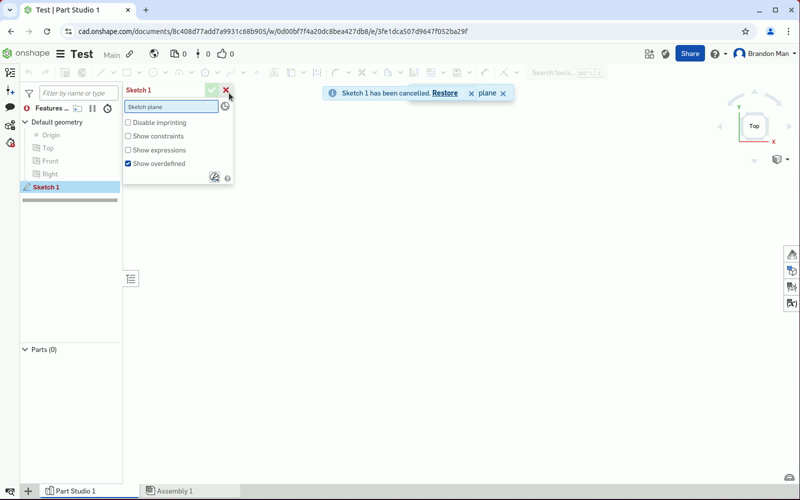
mouse_move(73, 150)
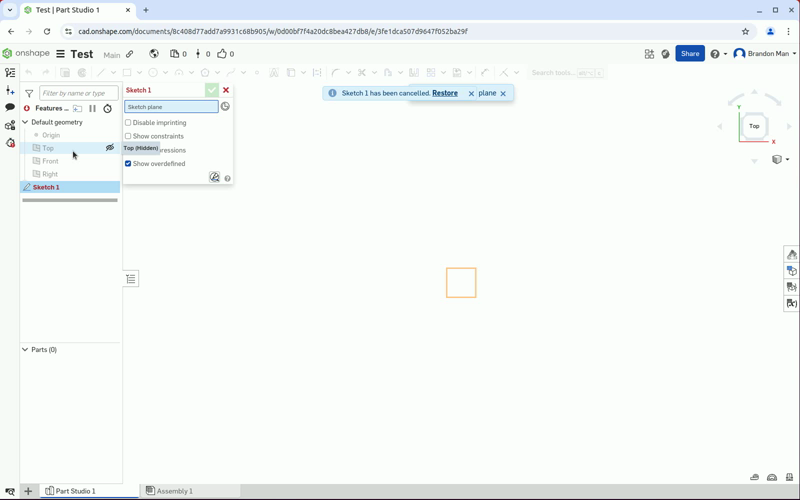
click(73, 150)
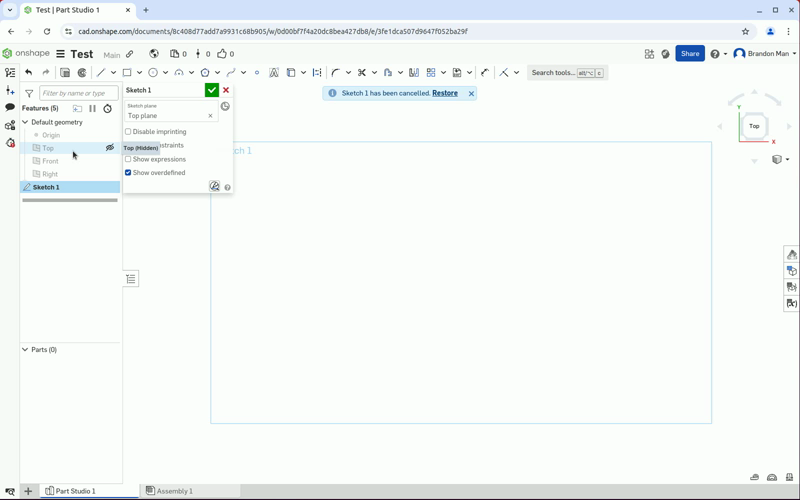
mouse_move(73, 352)
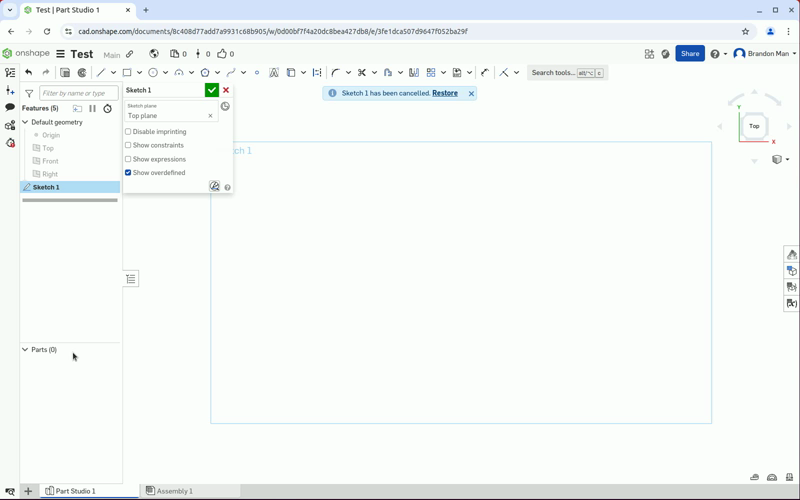
key(y)
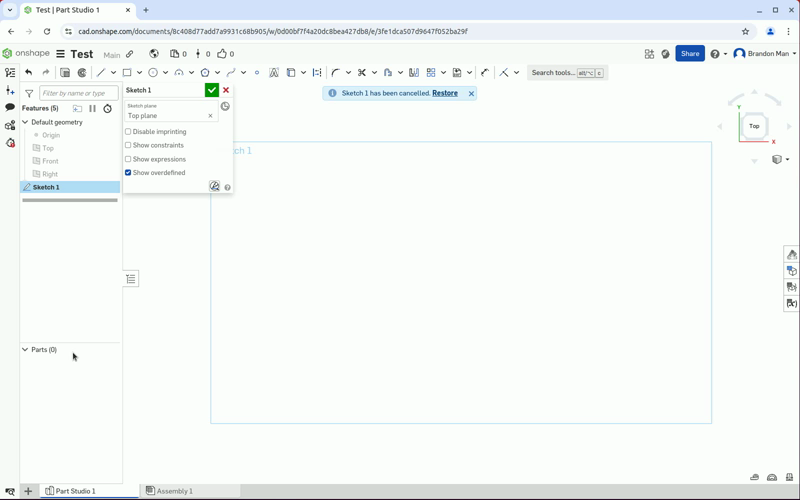
key(l)
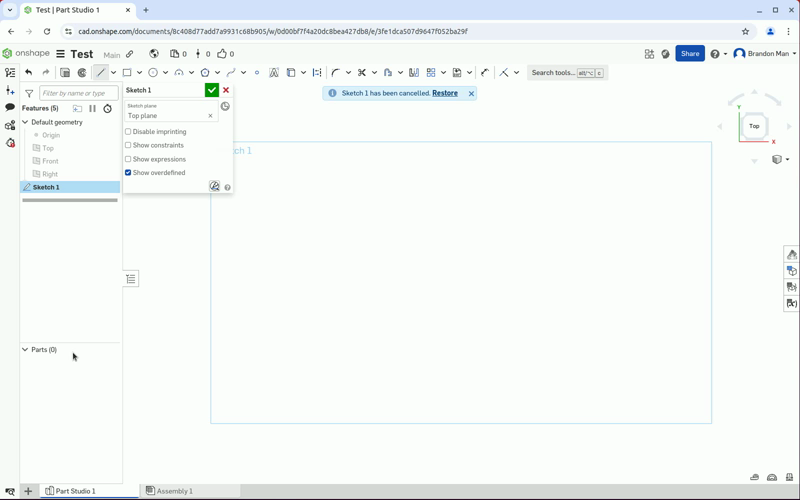
key_down(shift)
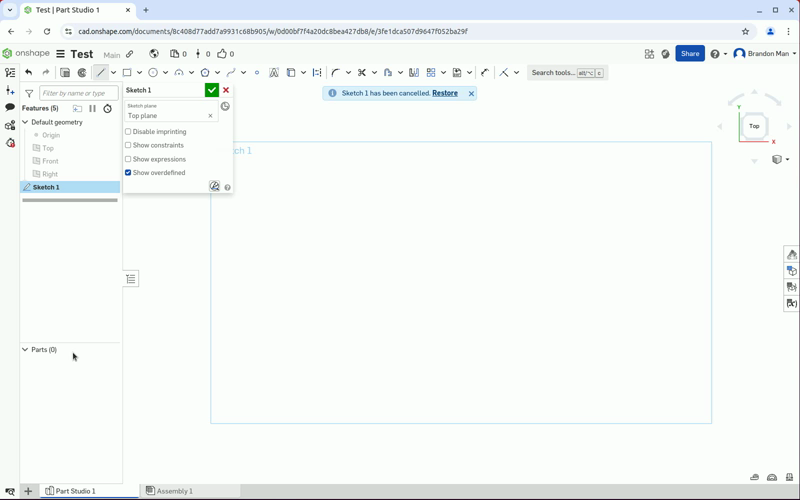
mouse_move(460, 282)
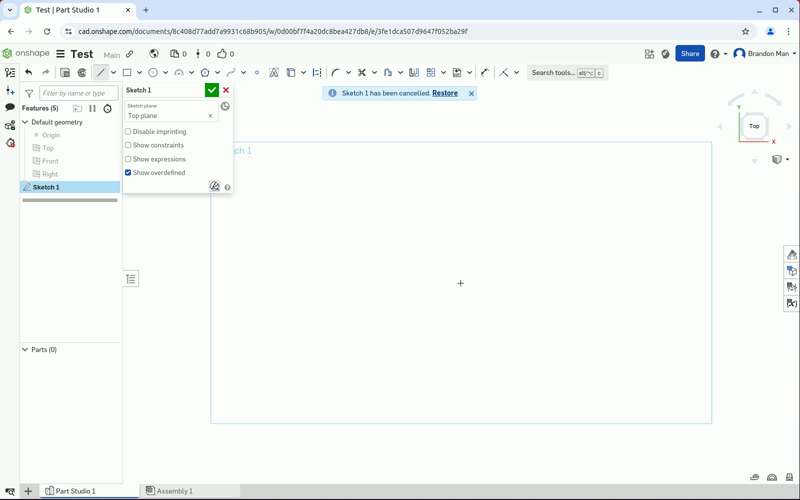
click(460, 282)
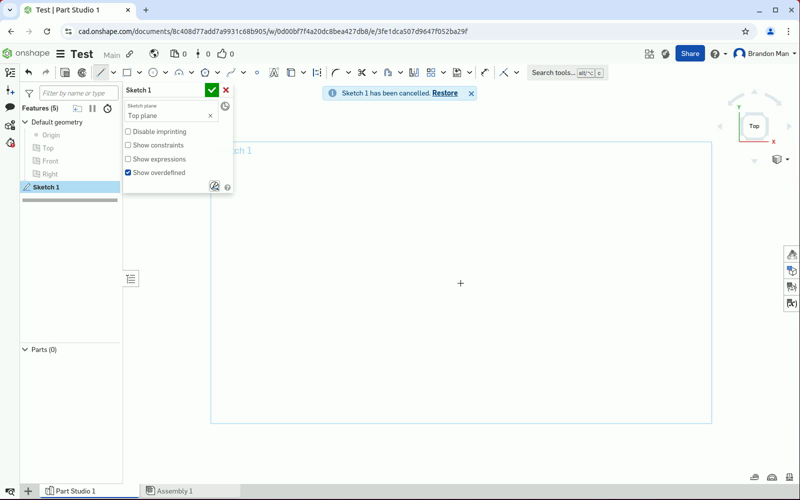
key_up(shift)
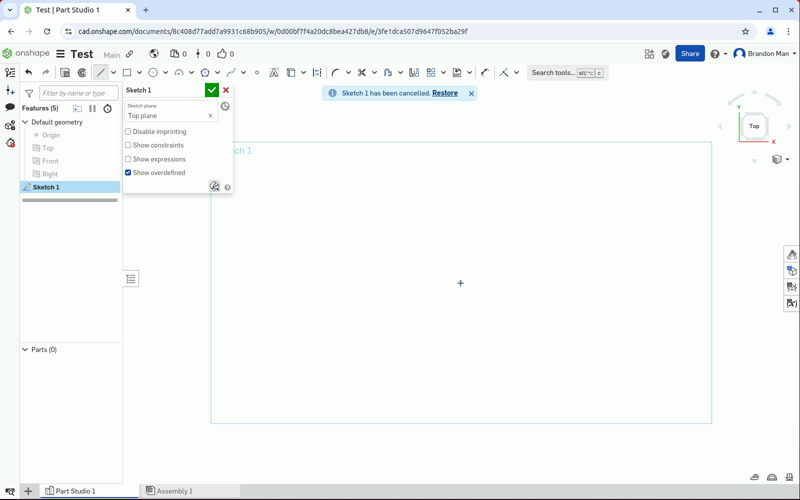
key_down(shift)
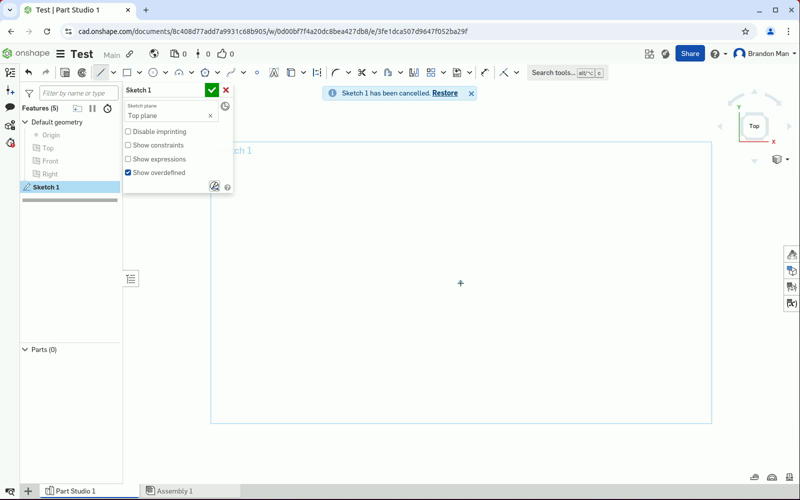
mouse_move(490, 282)
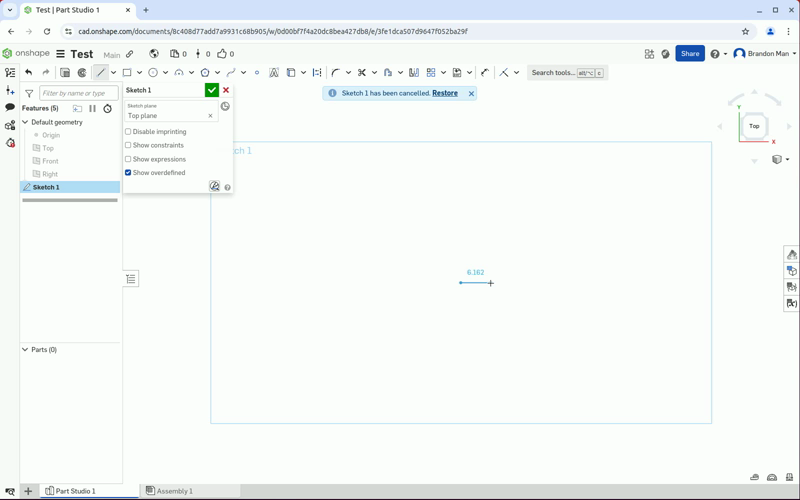
mouse_move(496, 282)
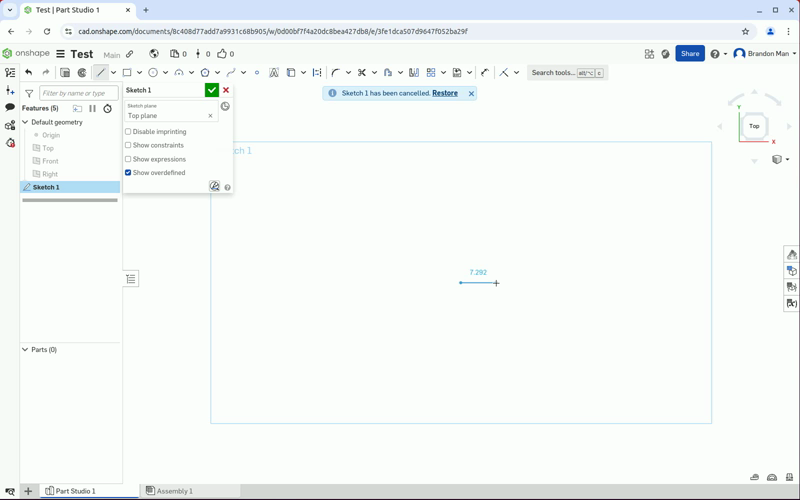
click(496, 282)
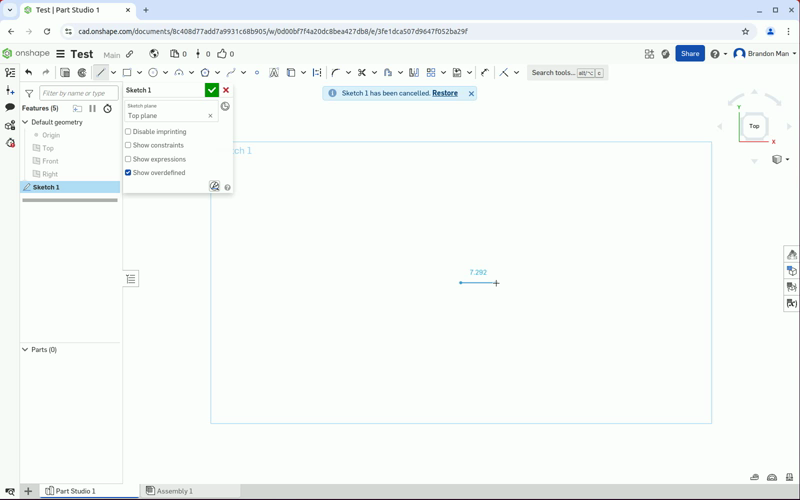
key_up(shift)
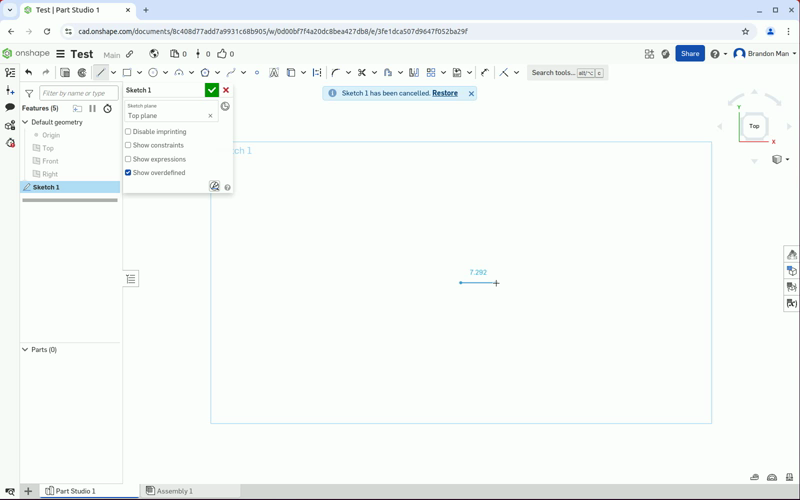
key_down(shift)
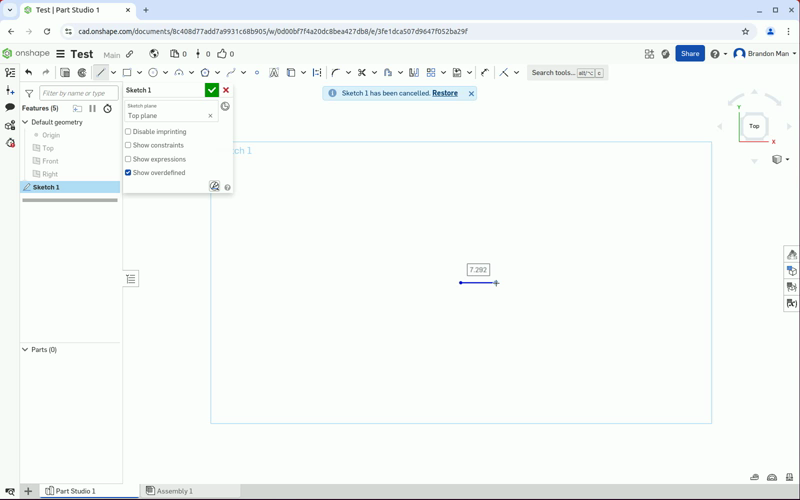
mouse_move(496, 170)
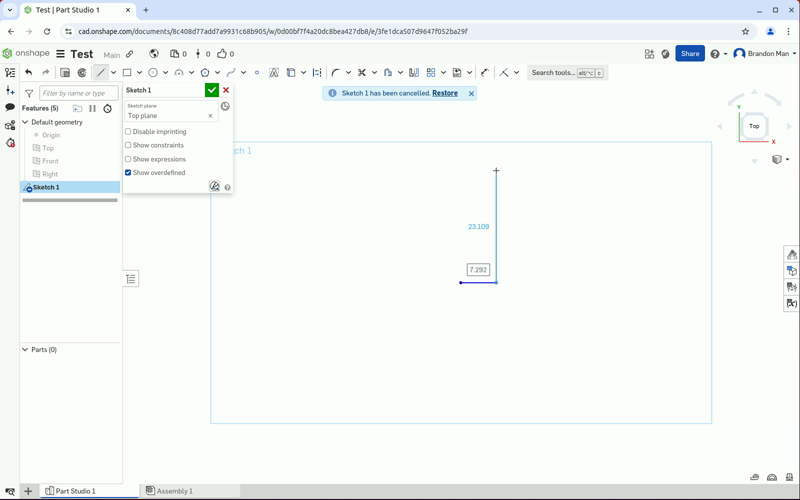
click(496, 170)
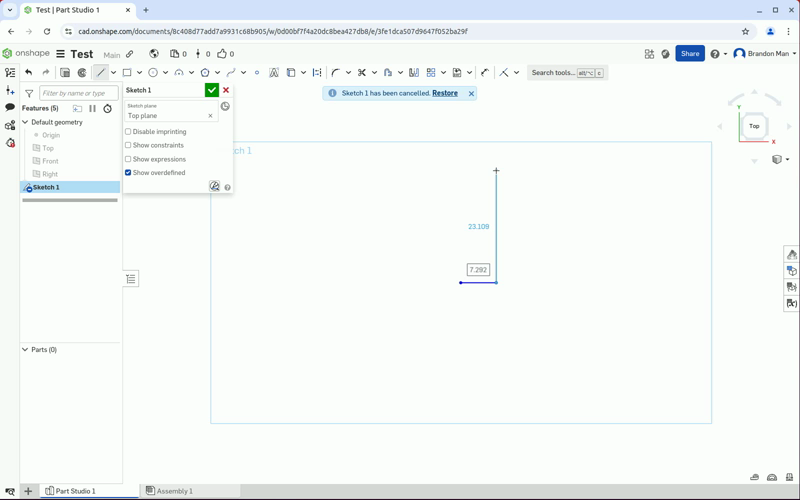
key_up(shift)
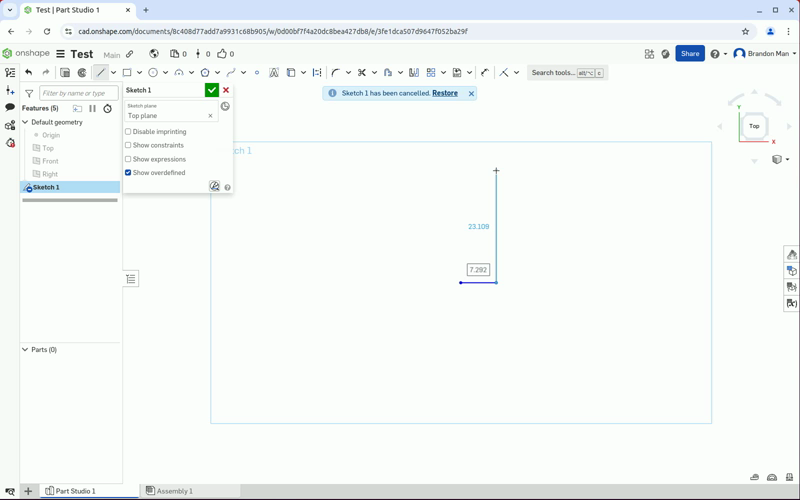
key_down(shift)
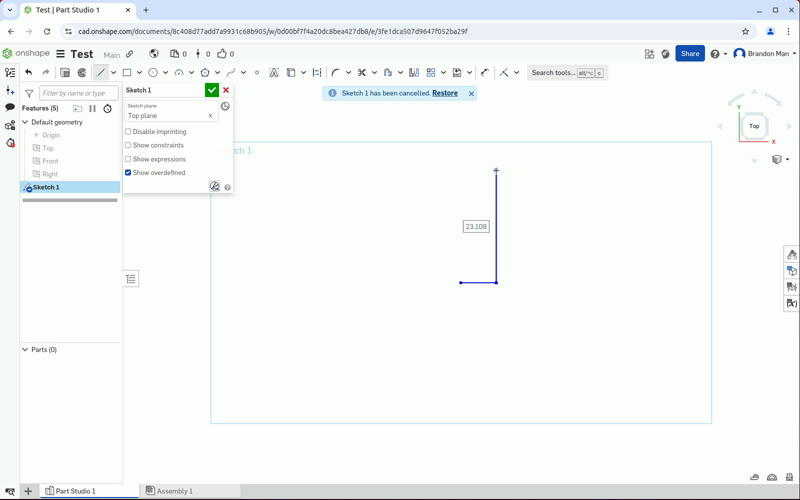
mouse_move(526, 170)
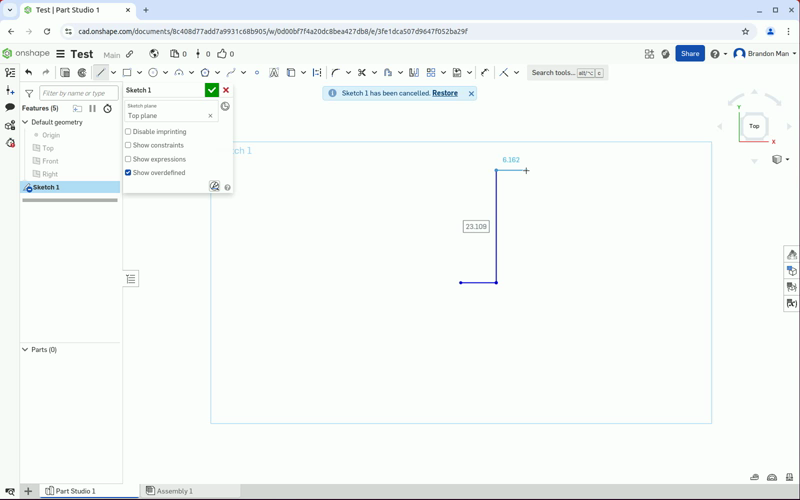
mouse_move(460, 170)
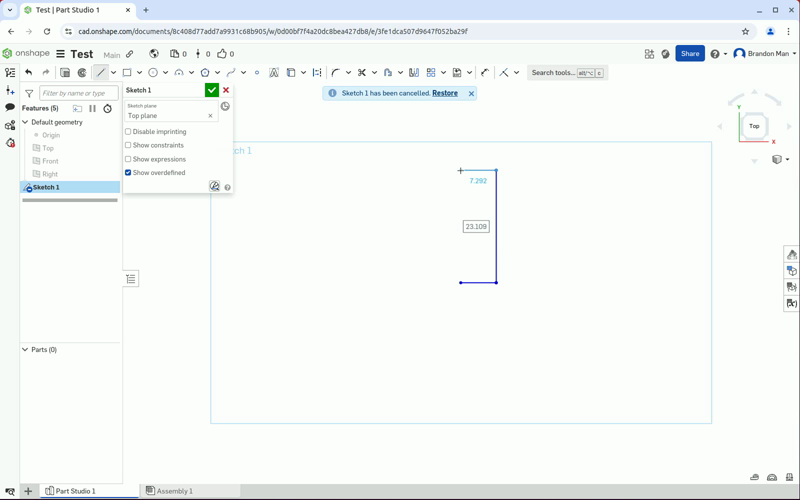
click(460, 170)
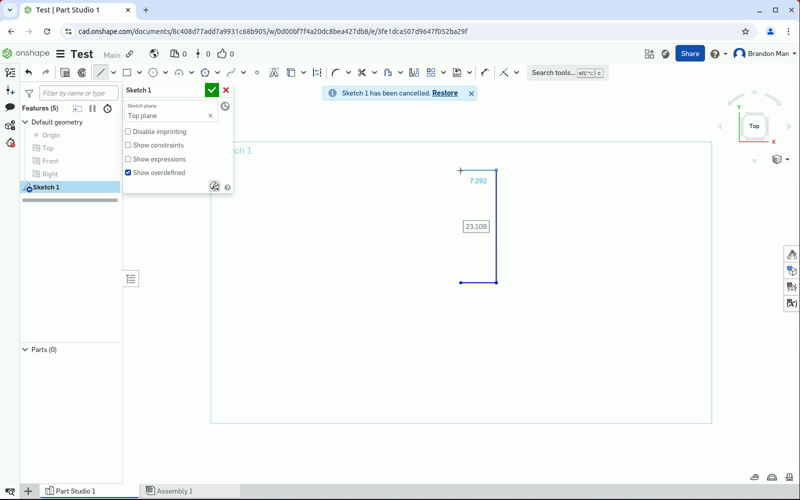
key_up(shift)
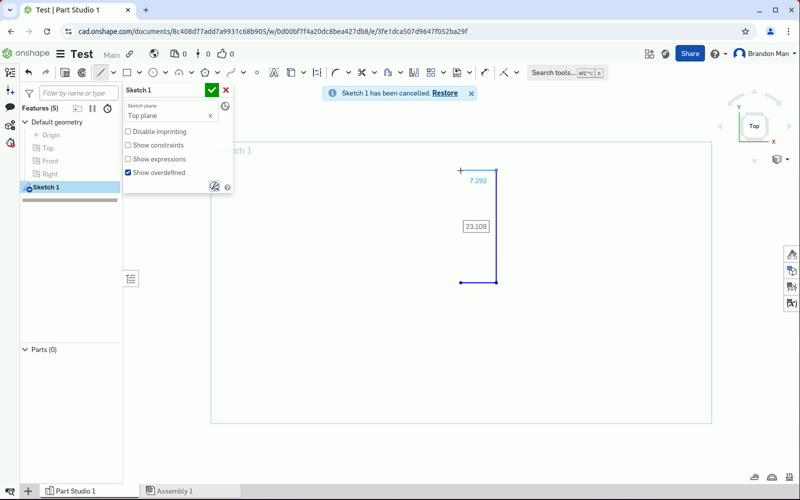
key_down(shift)
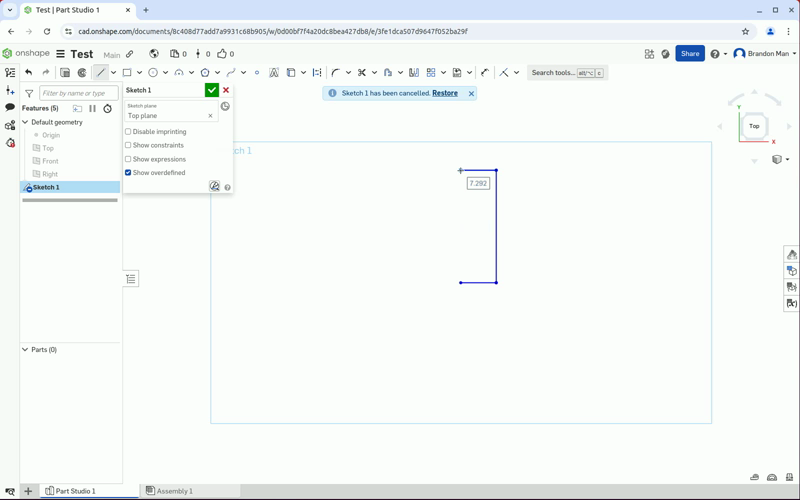
mouse_move(460, 282)
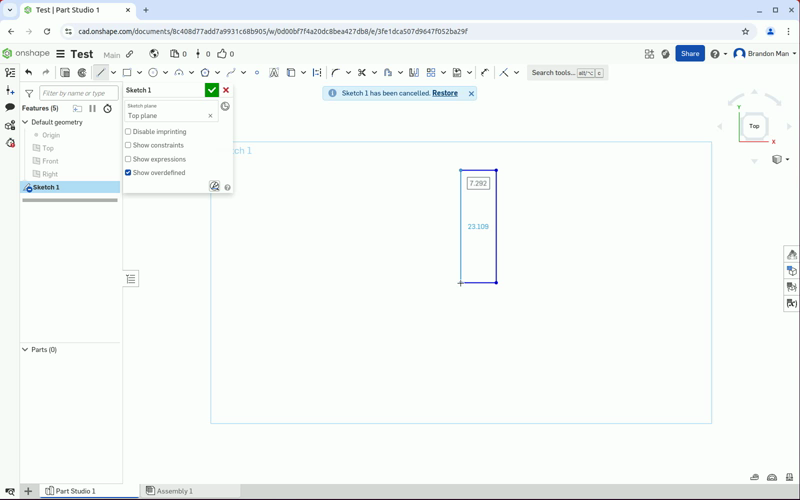
key_up(shift)
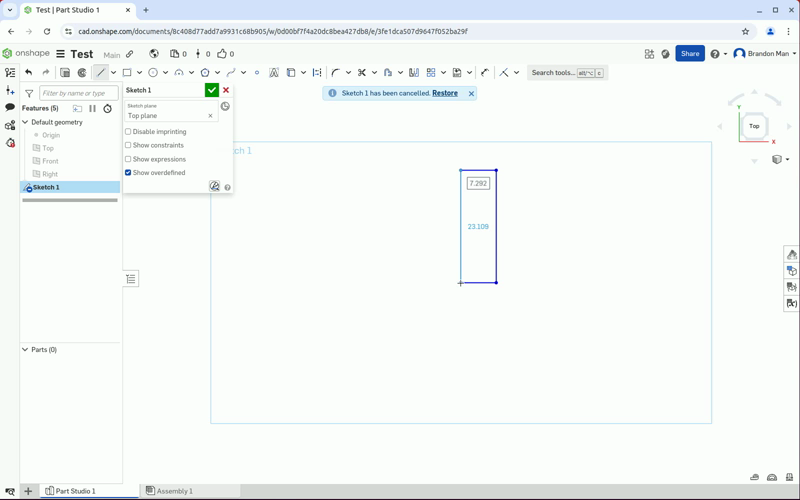
click(460, 282)
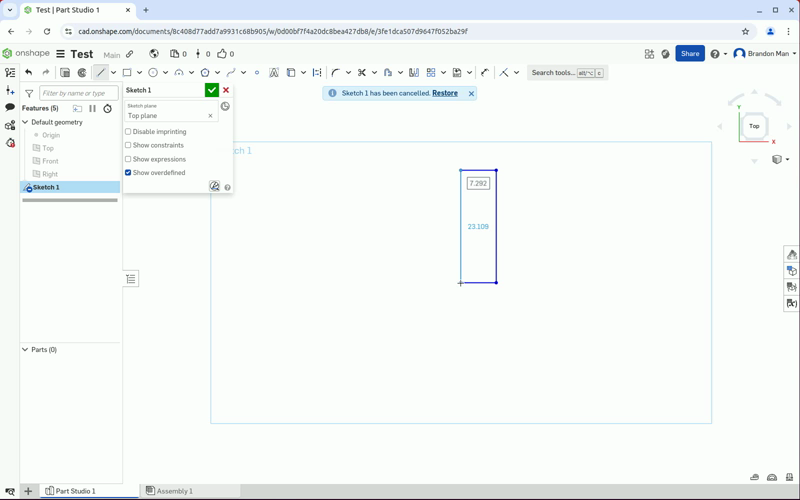
key(esc)
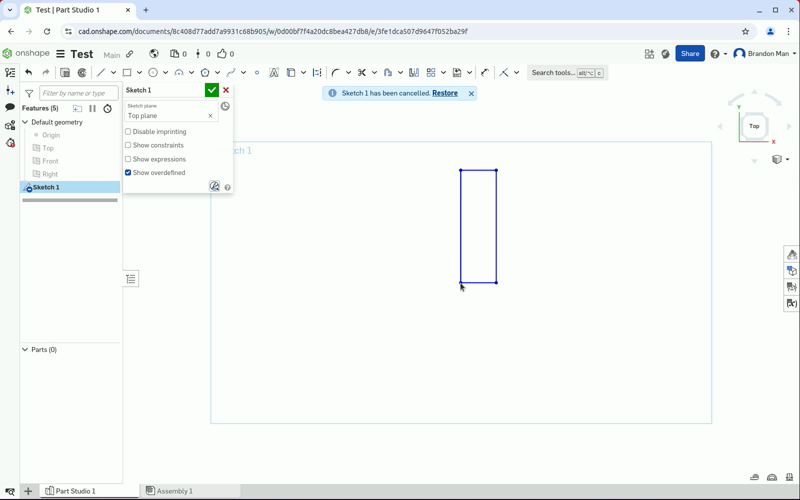
mouse_move(479, 244)
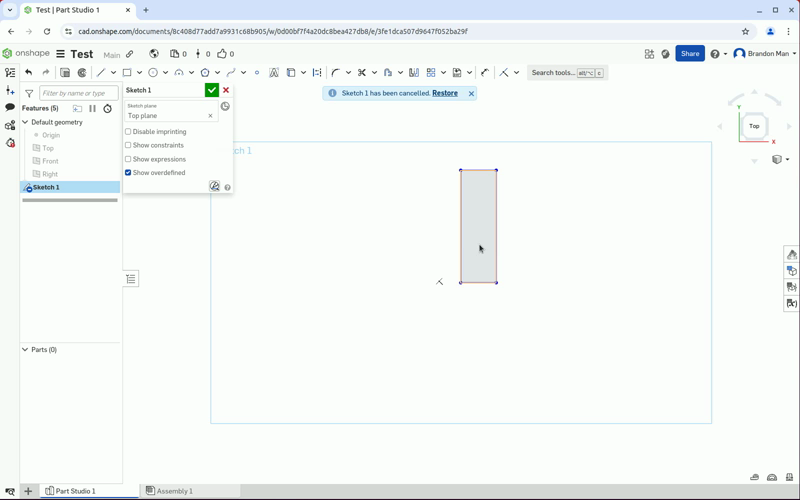
click(479, 244)
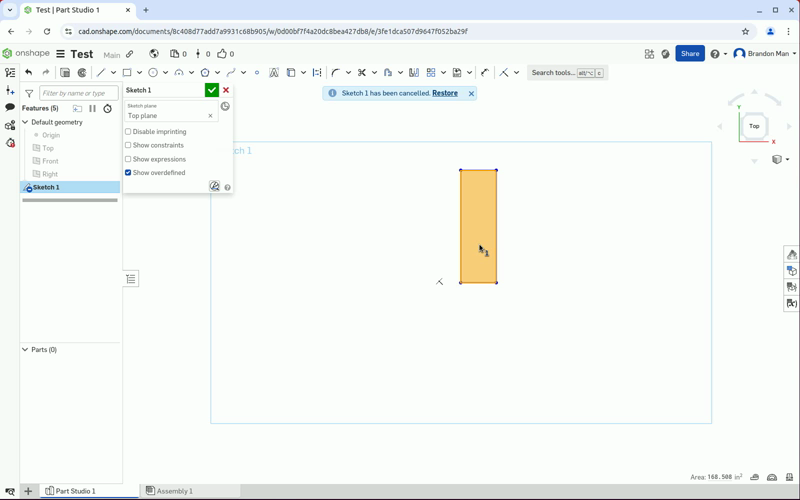
mouse_move(73, 352)
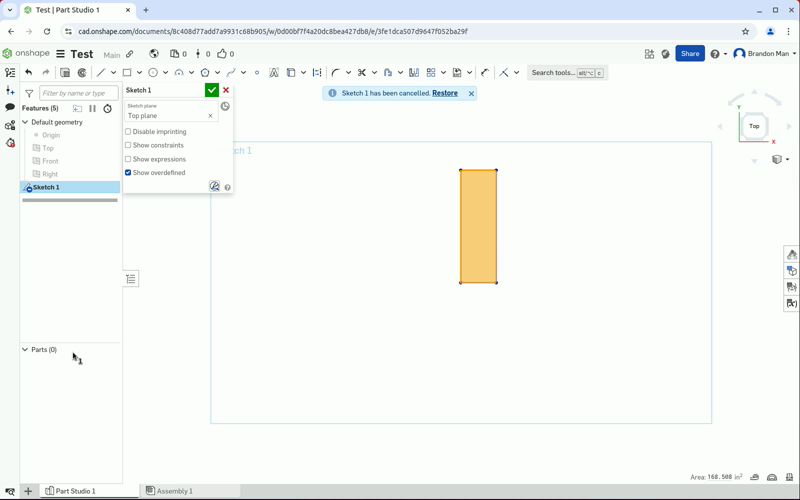
key(shift+y)
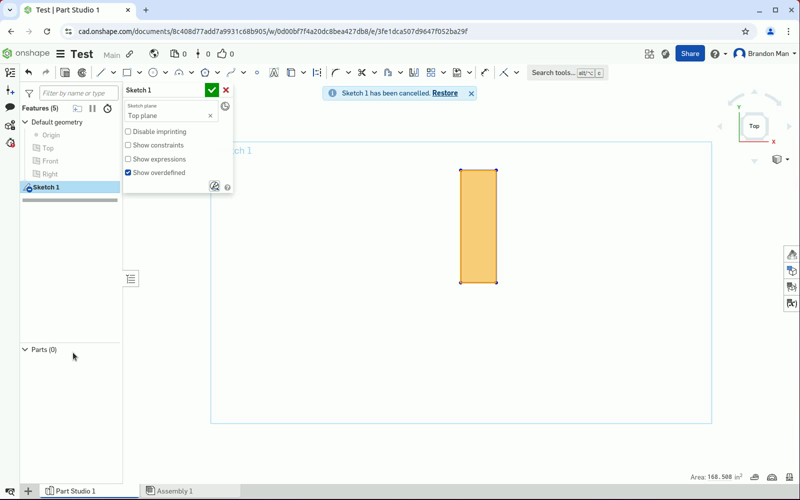
key(shift+e)
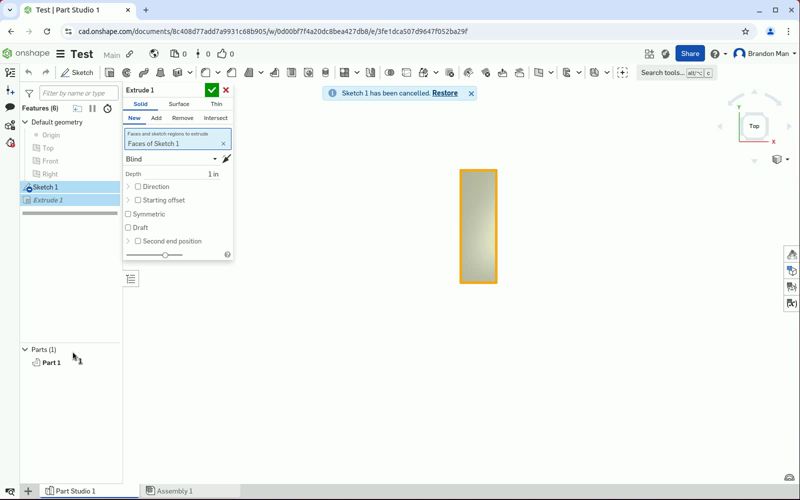
mouse_move(143, 106)
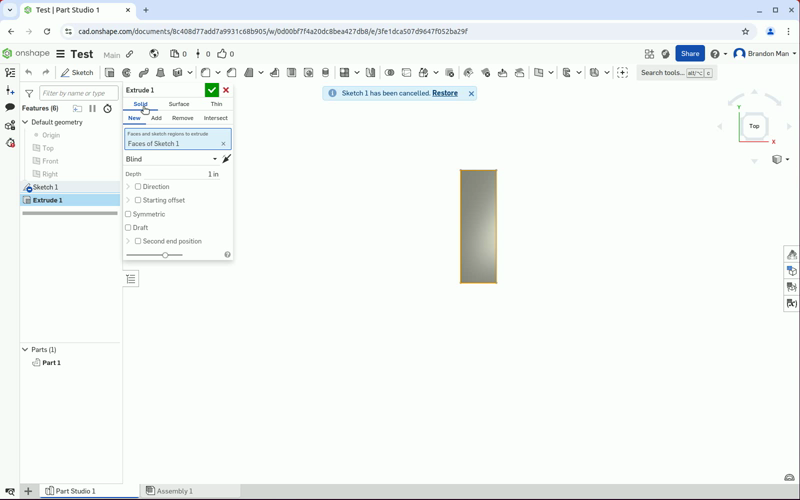
click(143, 106)
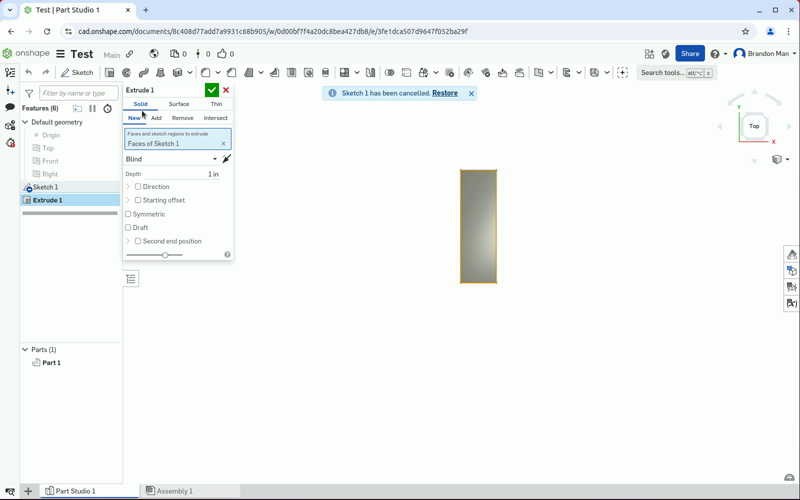
mouse_move(137, 120)
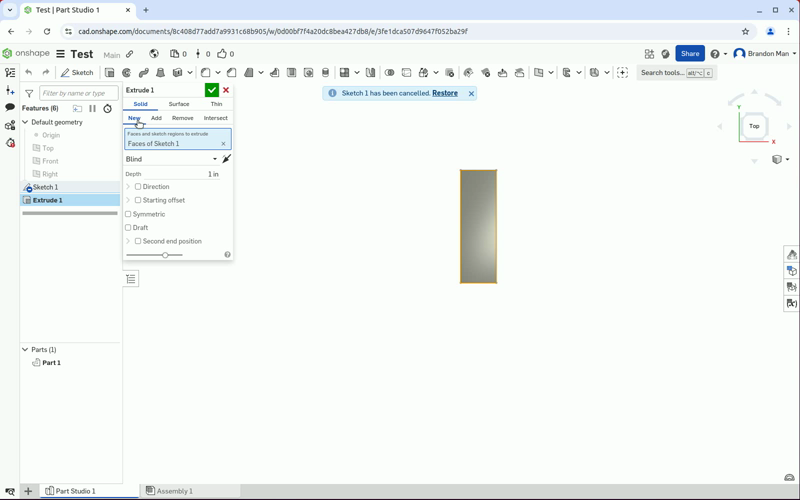
click(137, 120)
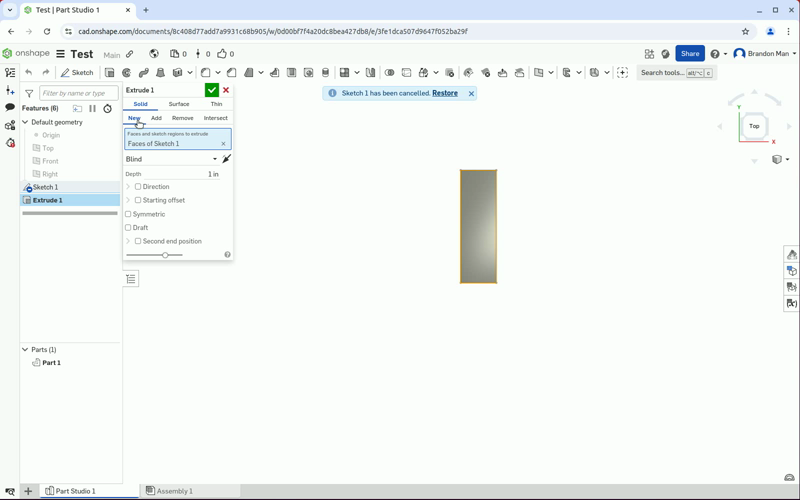
key(tab, 4)
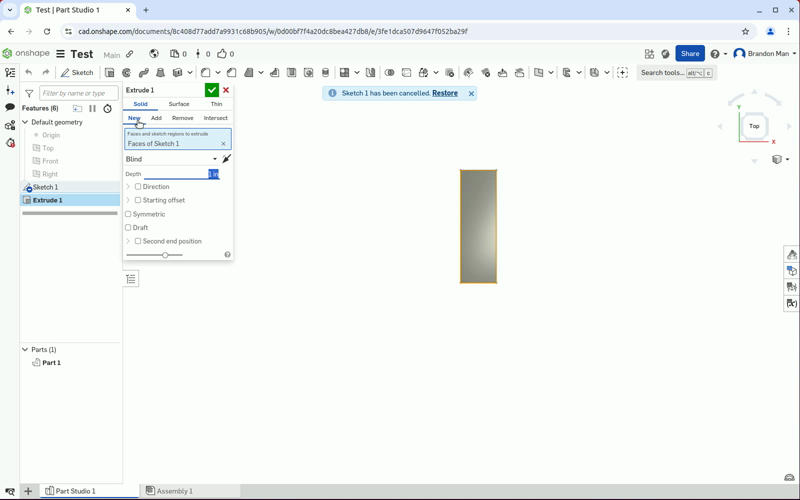
text(4.814)
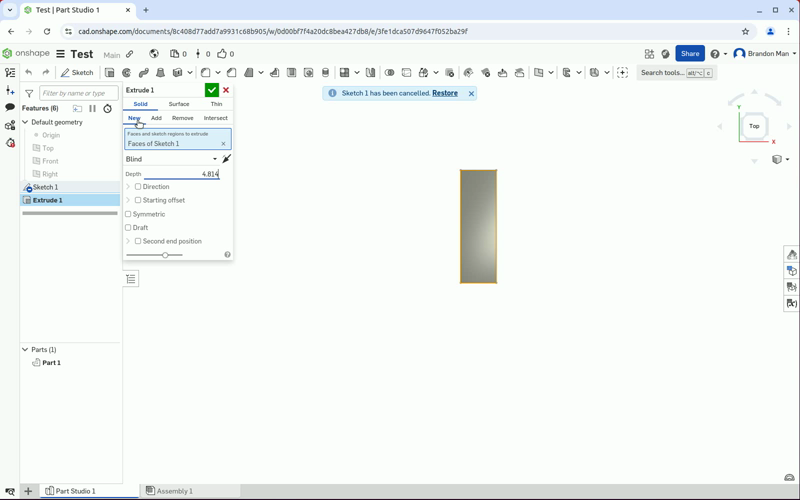
key(enter)
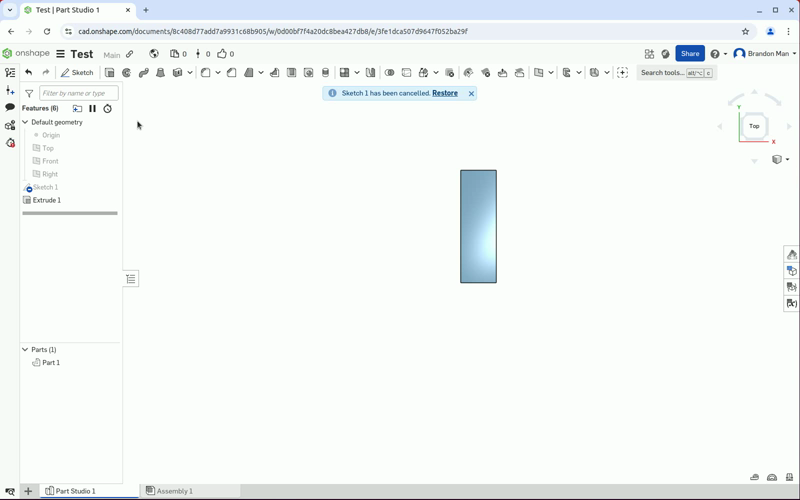
key(shift+h)
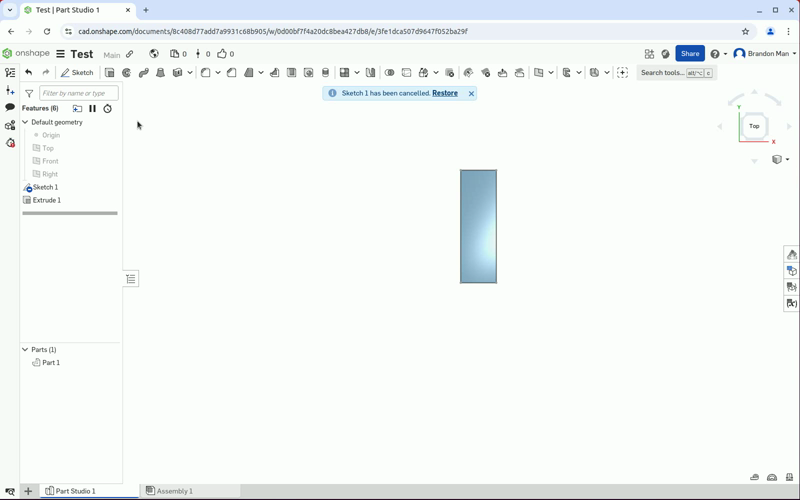
key(shift+h)
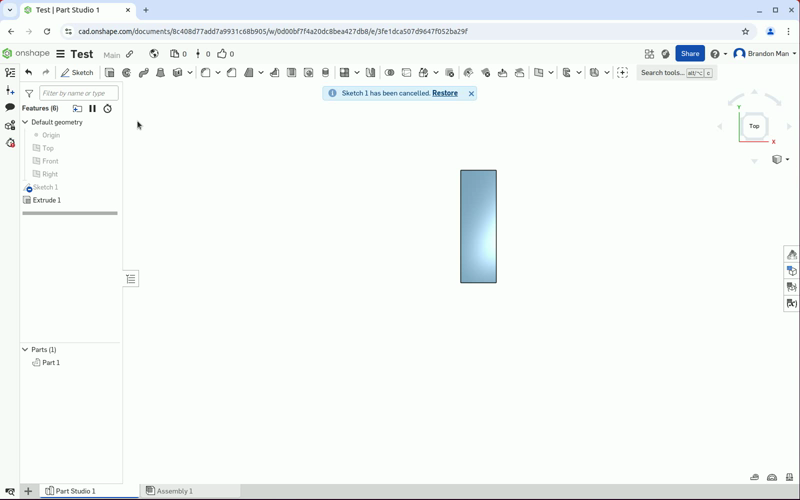
mouse_move(73, 189)
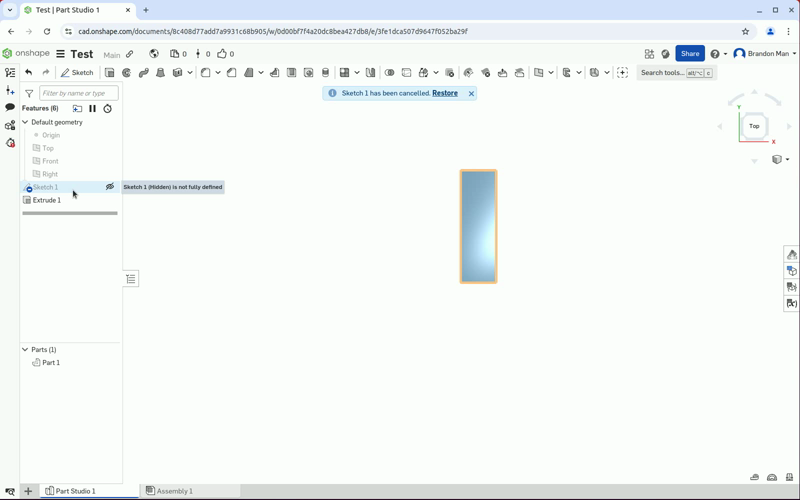
click(73, 189)
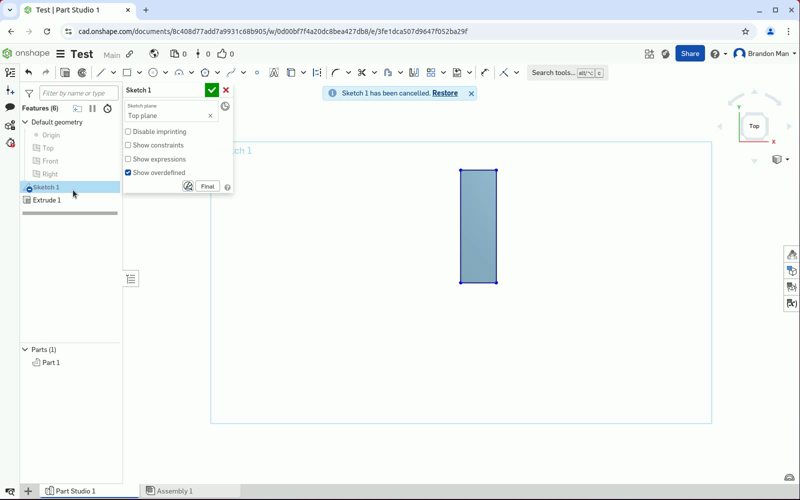
mouse_move(229, 92)
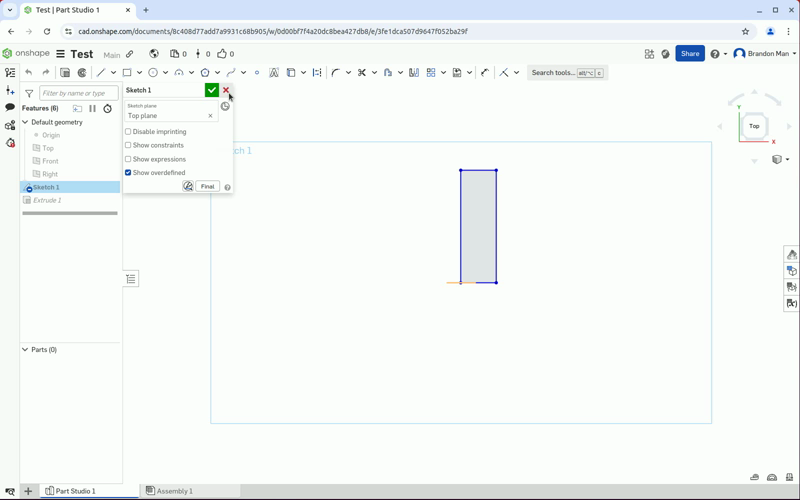
click(229, 92)
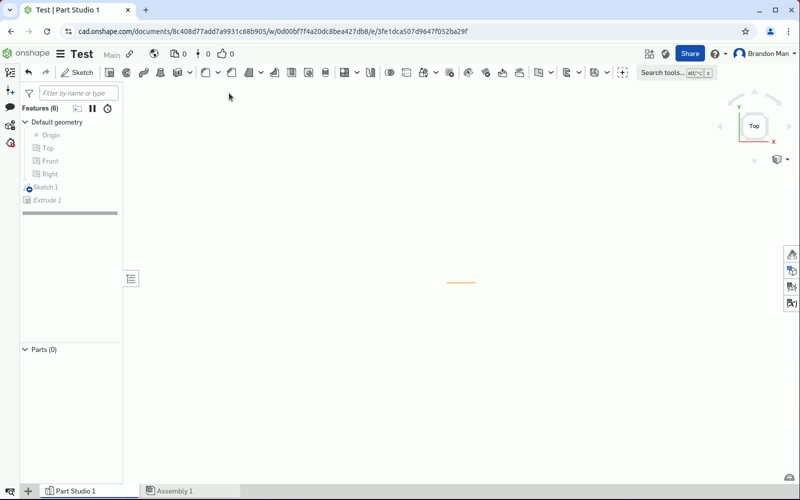
mouse_move(541, 75)
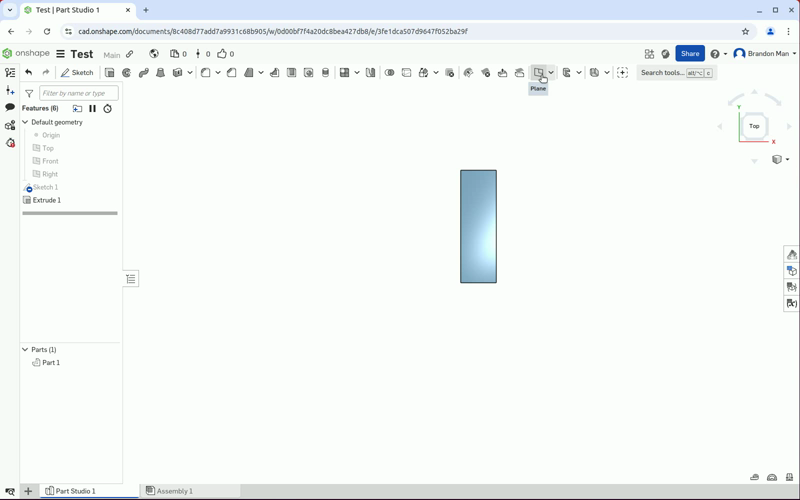
click(541, 75)
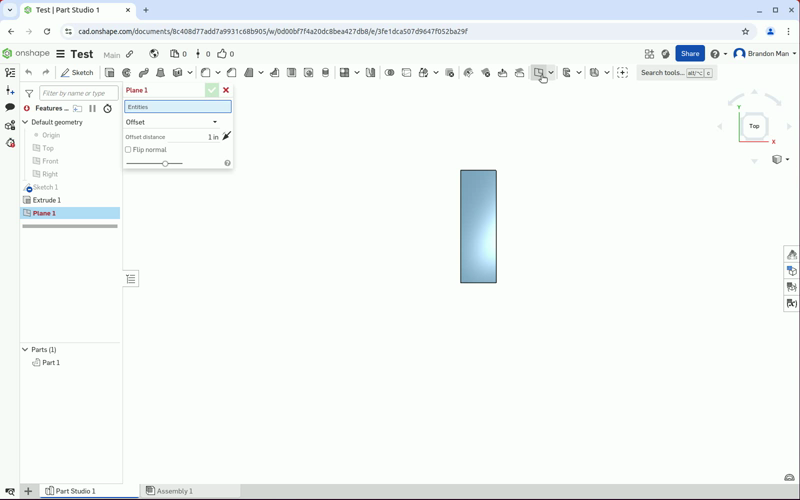
mouse_move(73, 150)
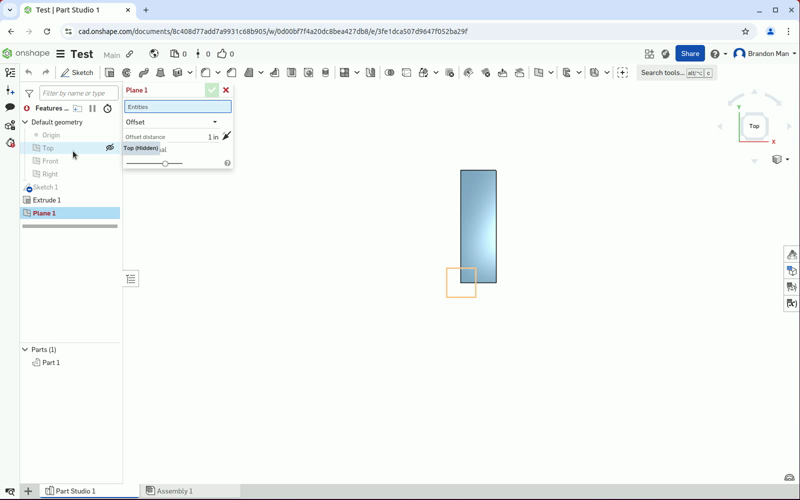
click(73, 150)
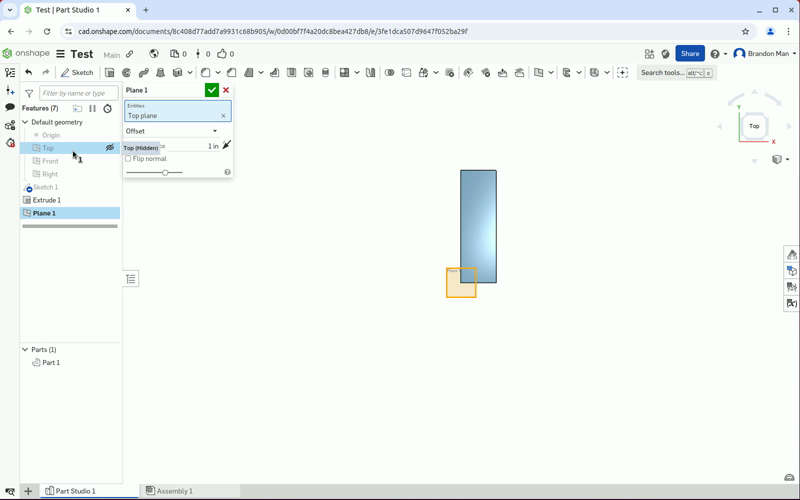
key(tab, 2)
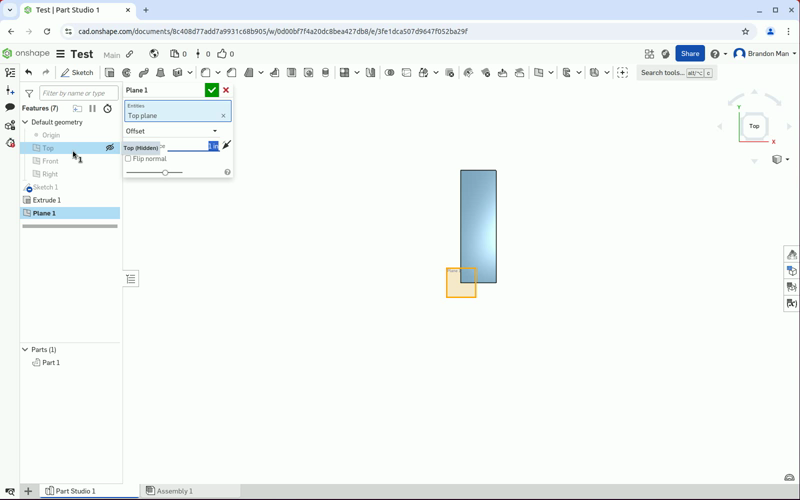
text(4.807)
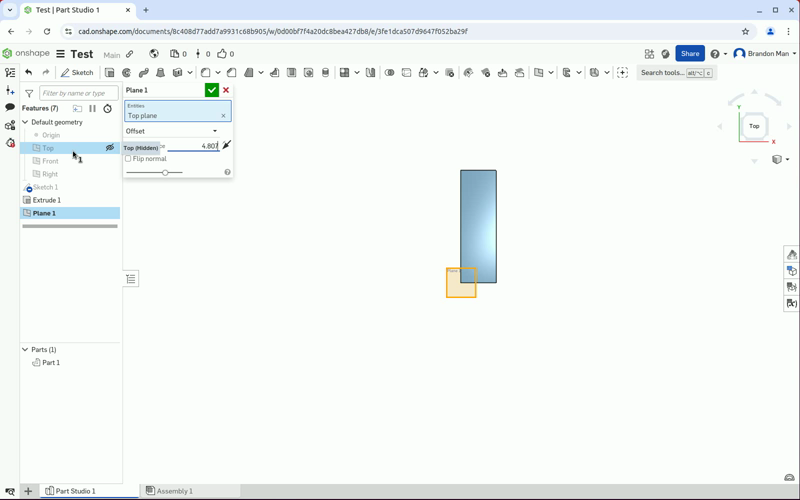
key(enter, 2)
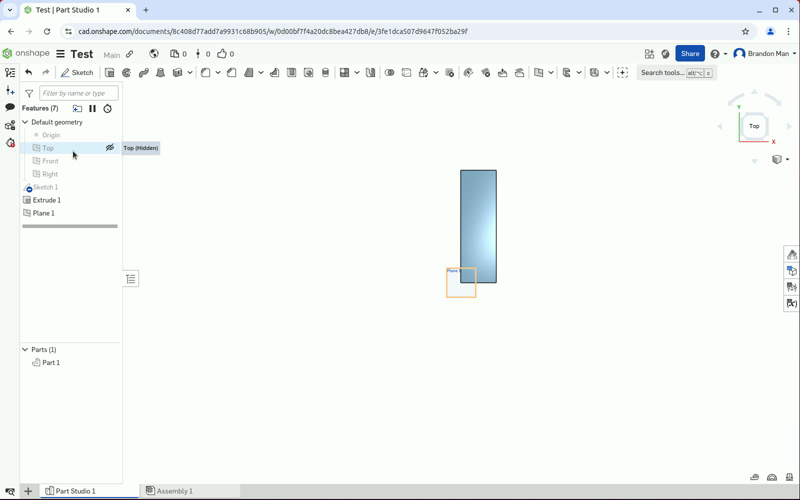
key(shift+s)
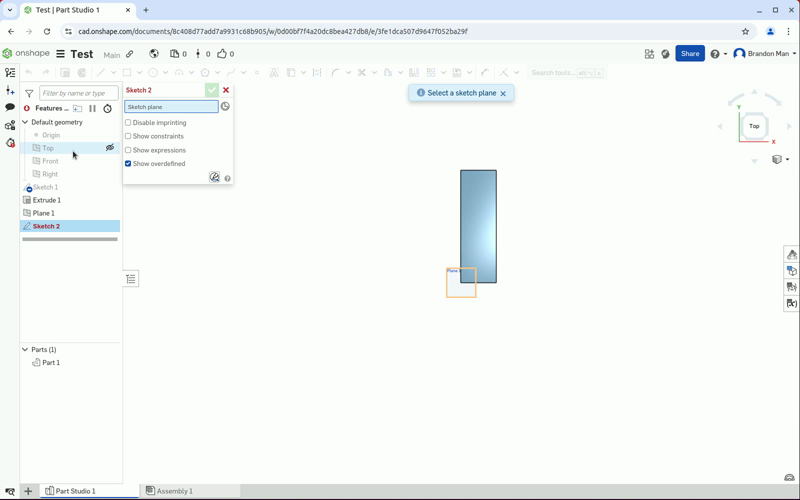
mouse_move(73, 215)
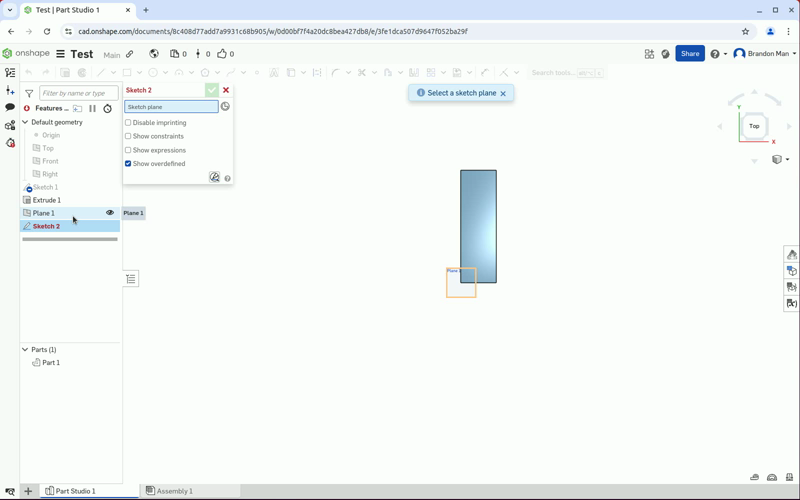
click(73, 215)
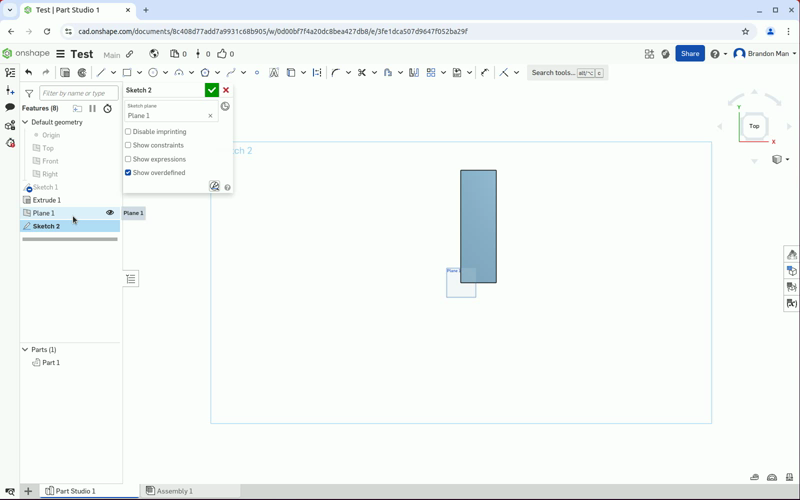
mouse_move(73, 352)
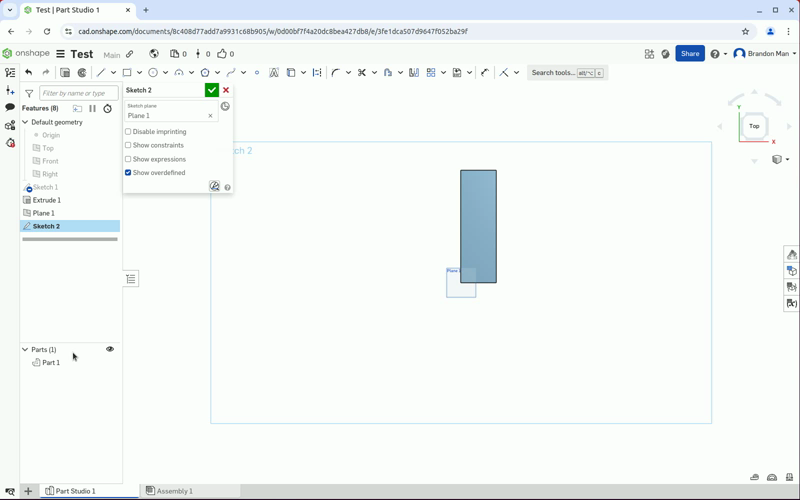
key(y)
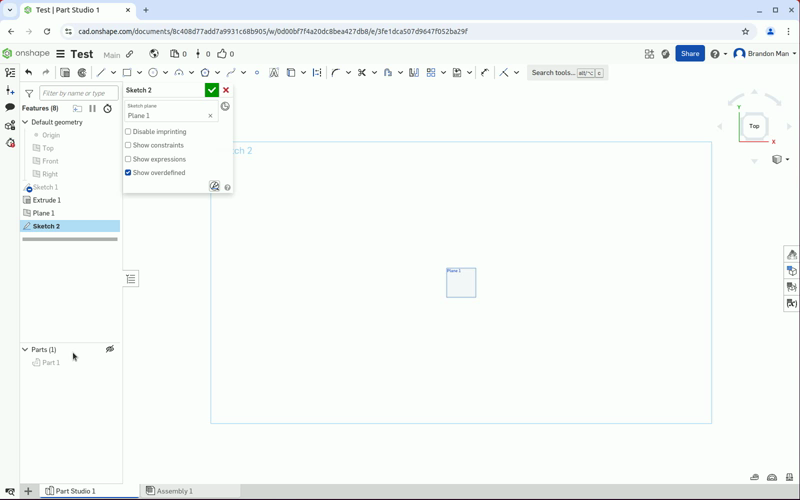
key(l)
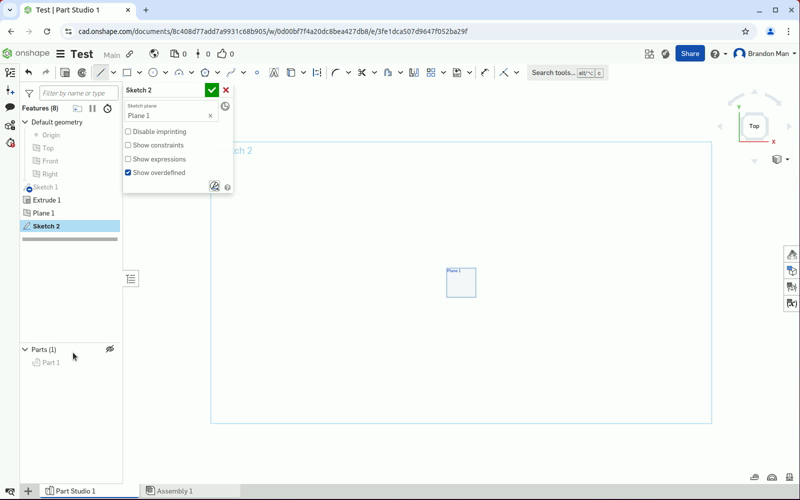
key_down(shift)
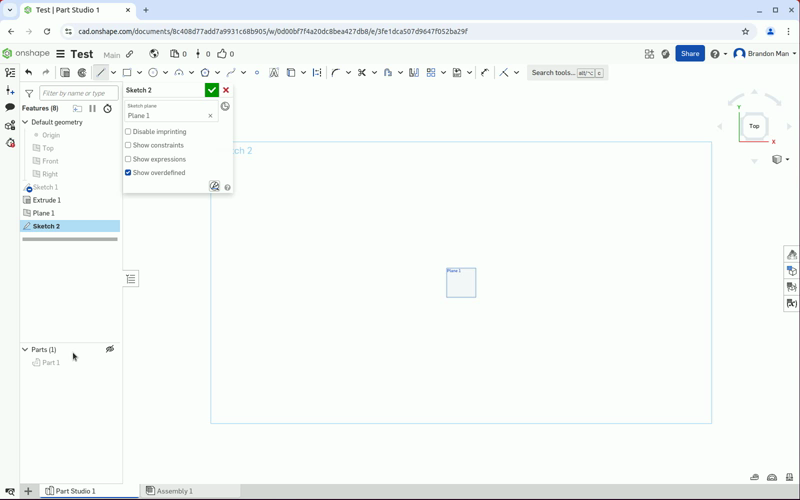
mouse_move(463, 280)
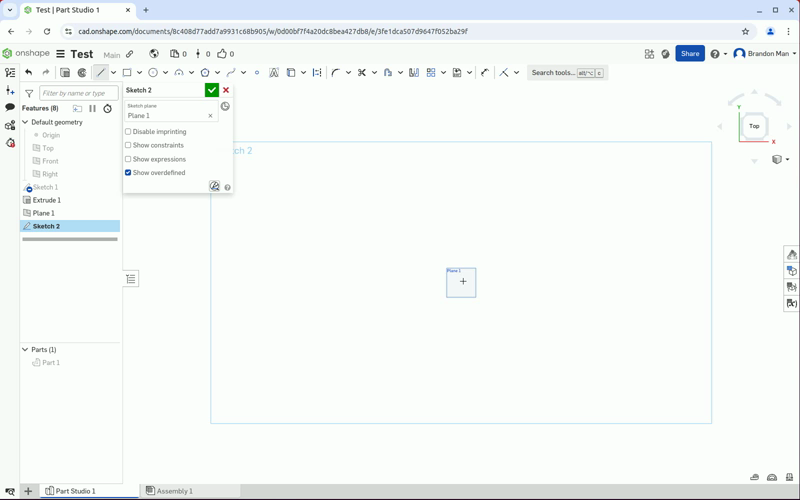
click(463, 280)
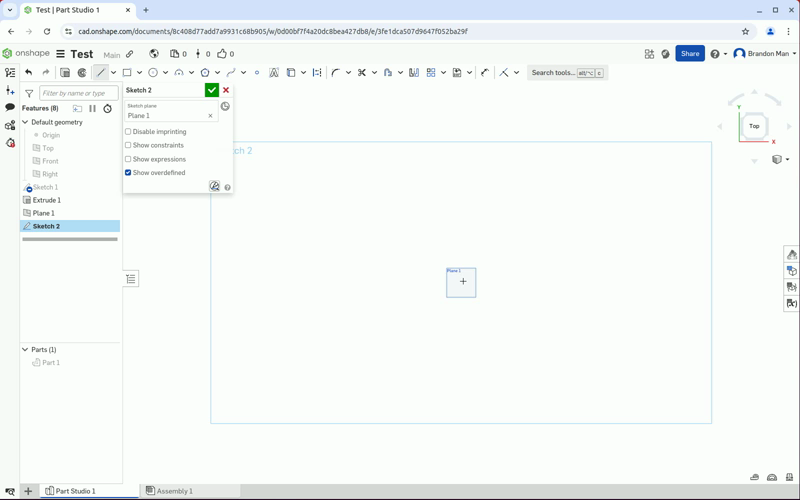
key_up(shift)
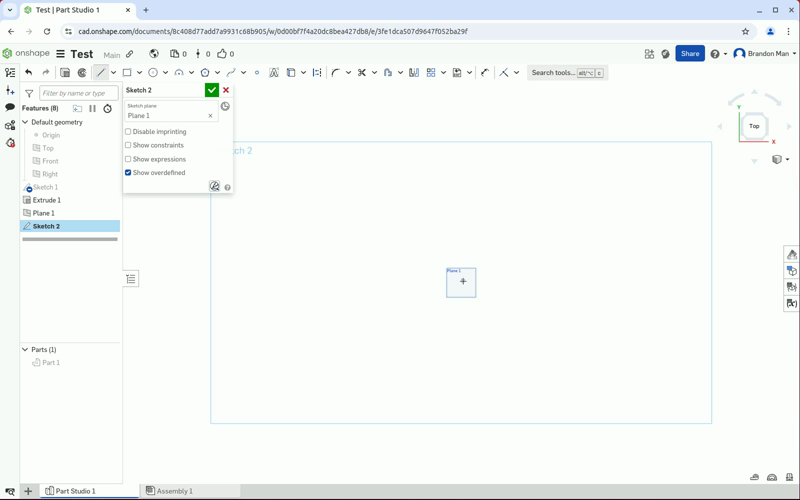
key_down(shift)
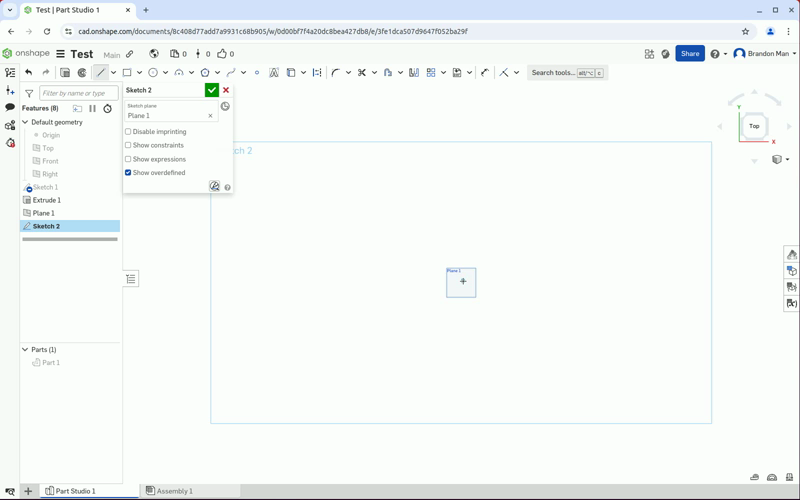
mouse_move(493, 280)
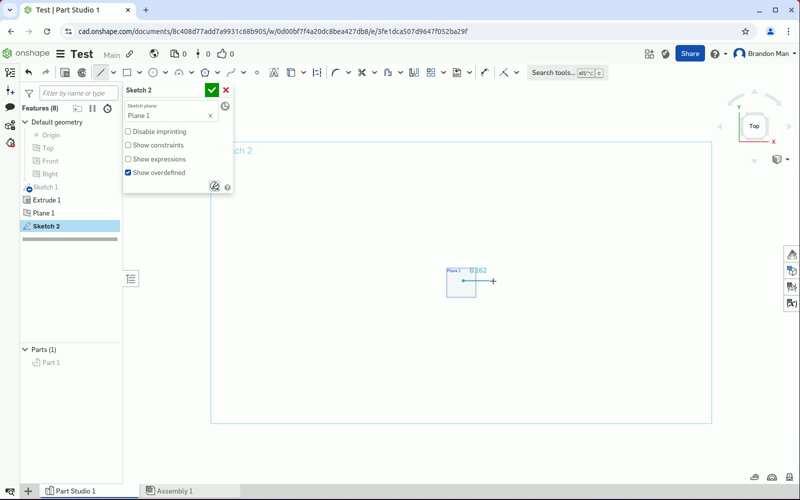
mouse_move(495, 280)
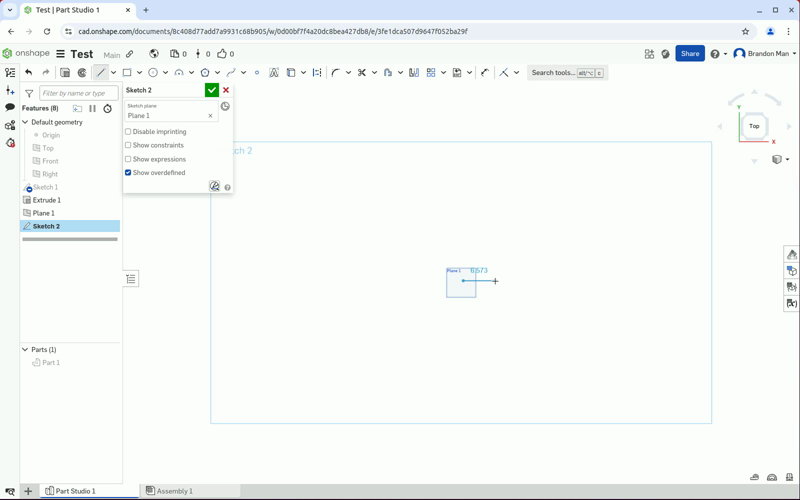
click(495, 280)
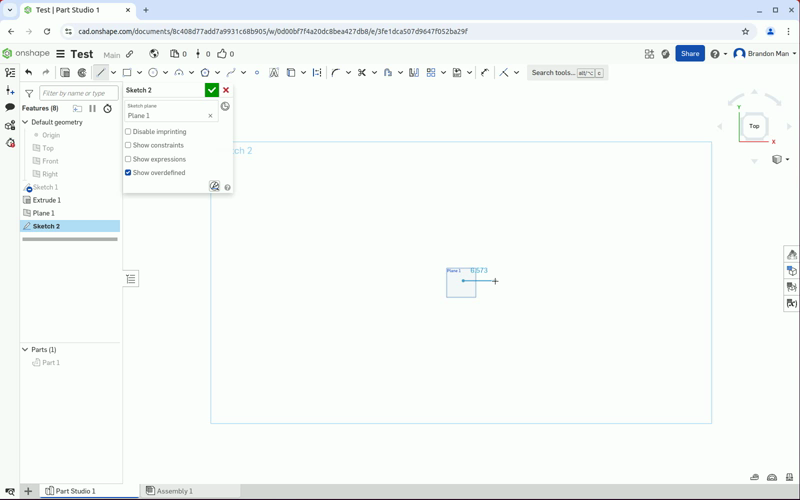
key_up(shift)
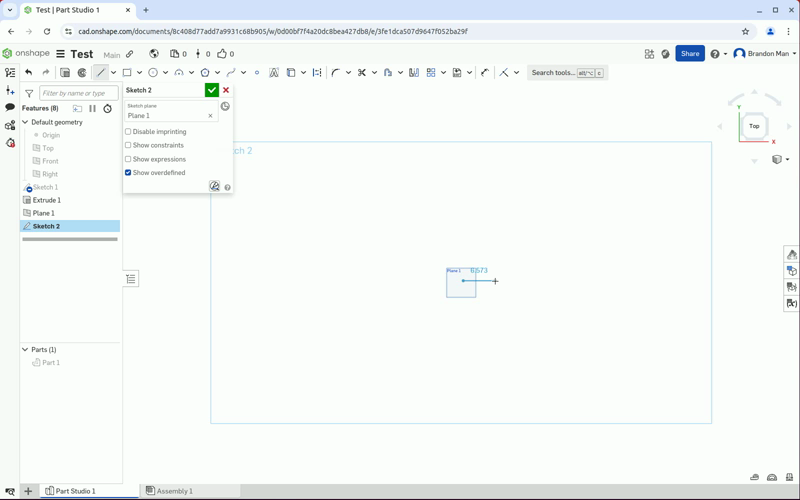
key_down(shift)
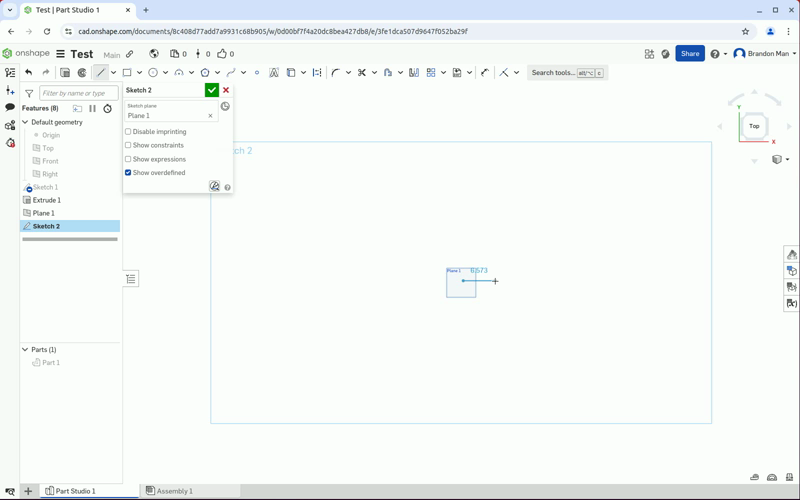
mouse_move(495, 171)
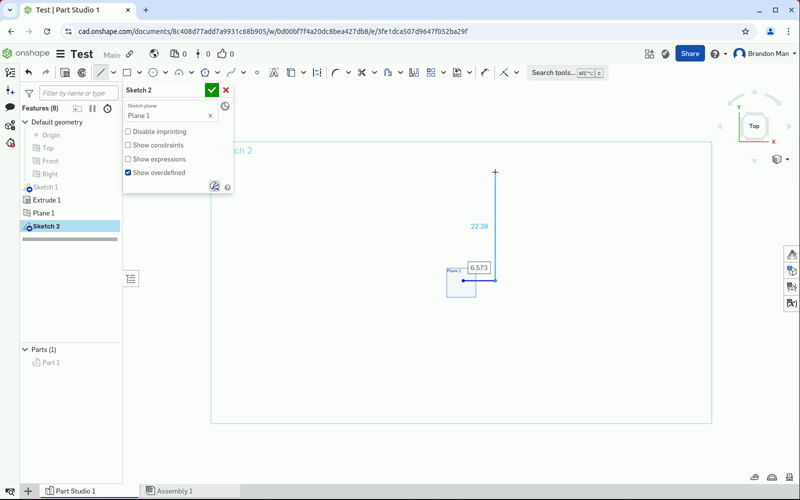
click(495, 171)
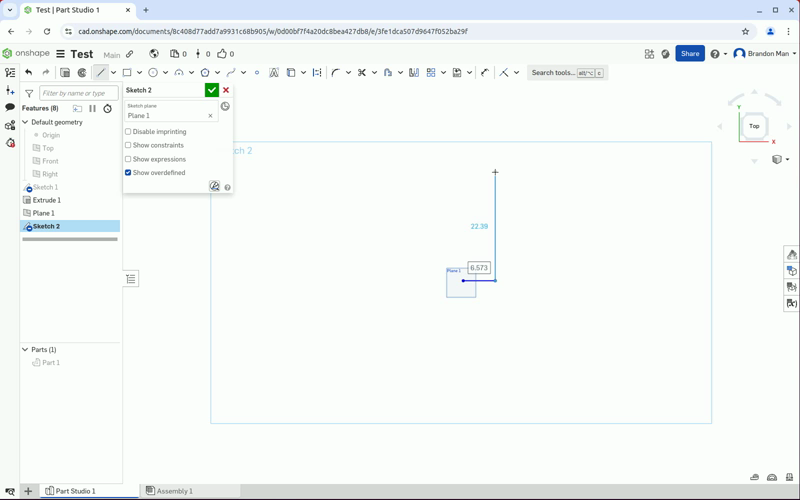
key_up(shift)
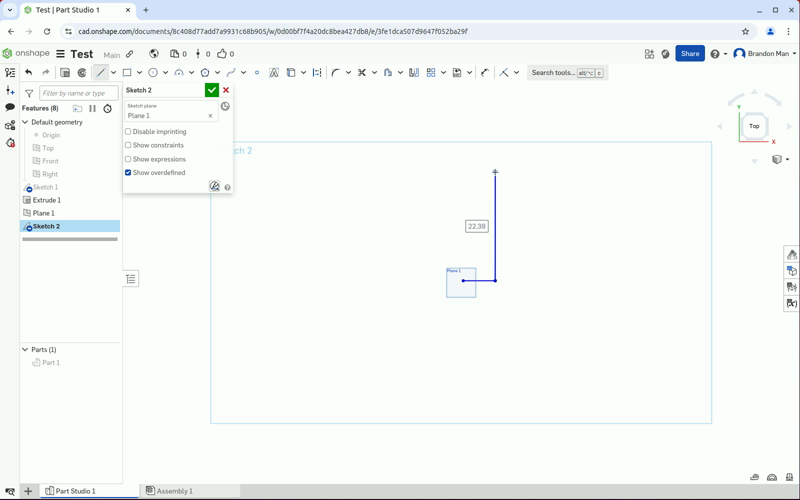
key_down(shift)
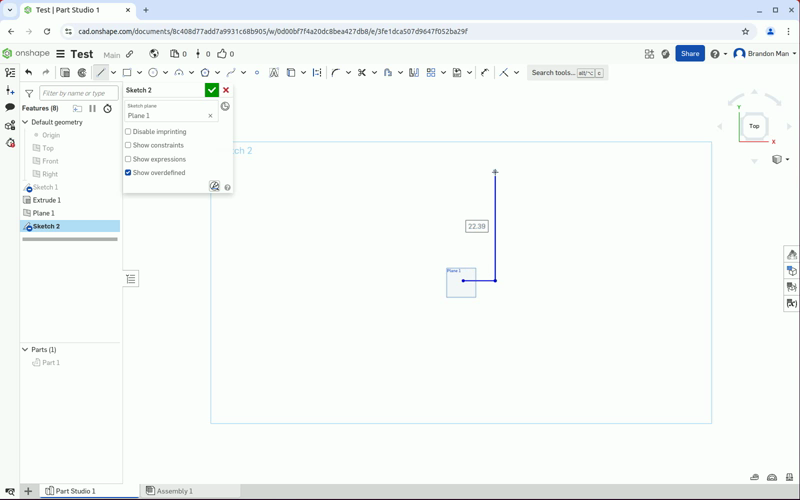
mouse_move(525, 171)
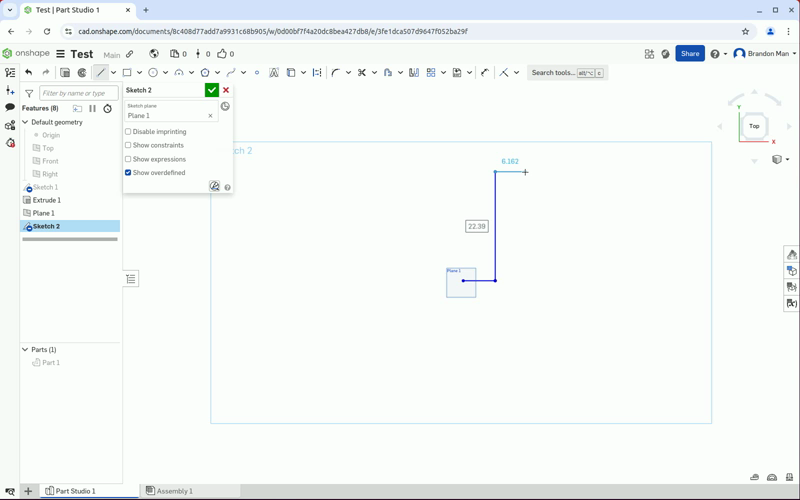
mouse_move(463, 171)
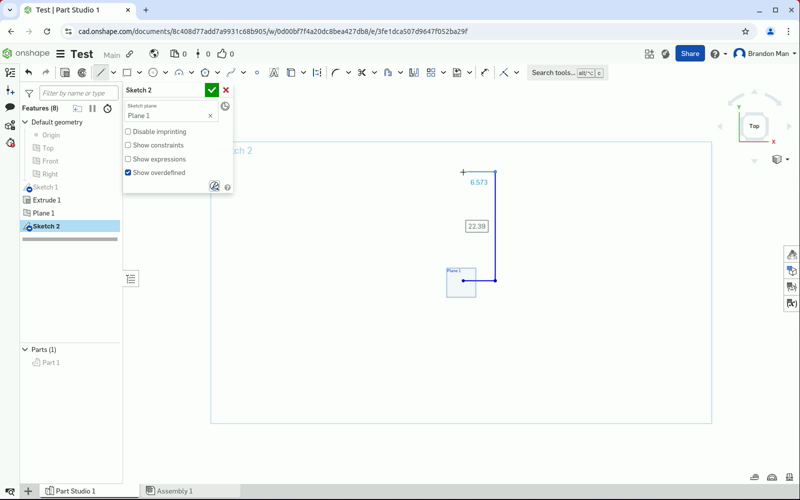
click(463, 171)
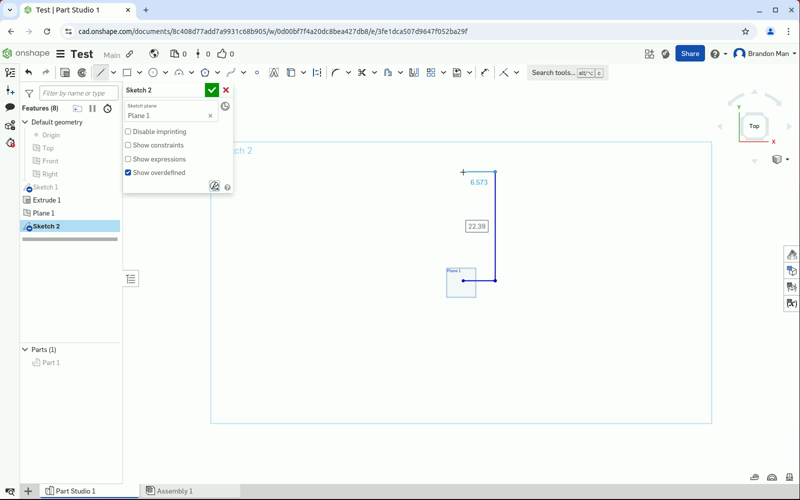
key_up(shift)
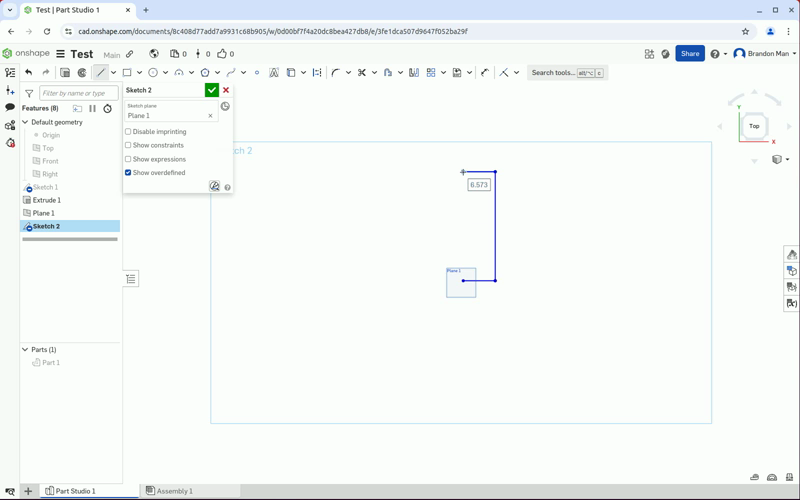
key_down(shift)
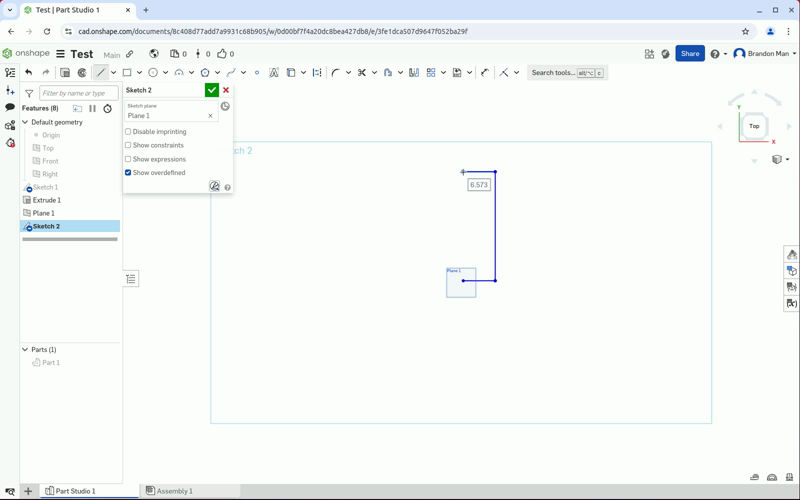
mouse_move(463, 280)
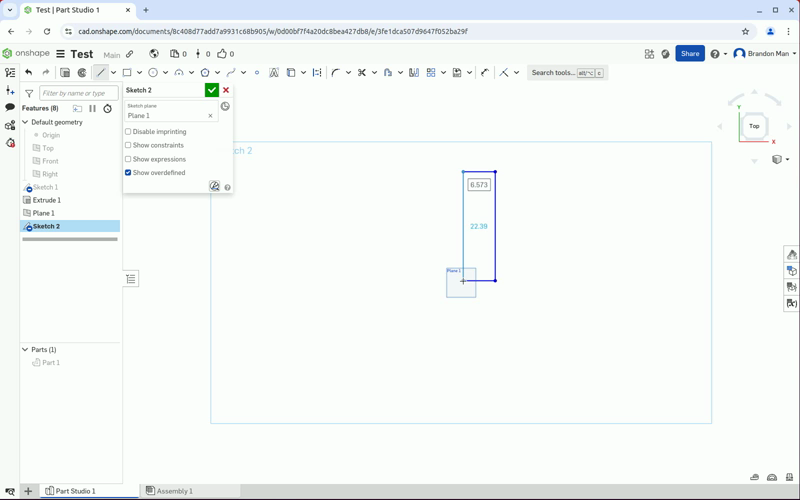
key_up(shift)
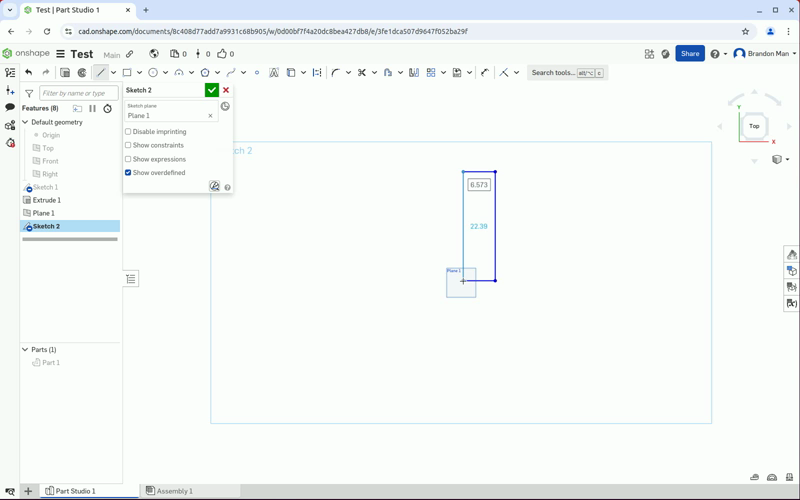
click(463, 280)
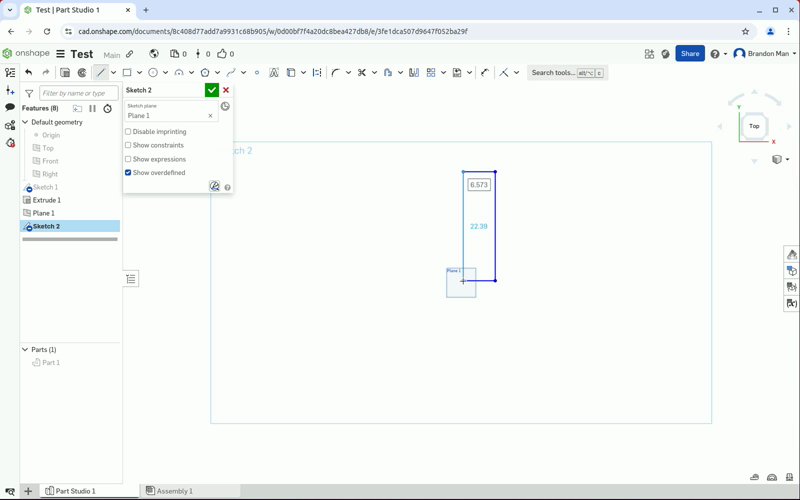
key(esc)
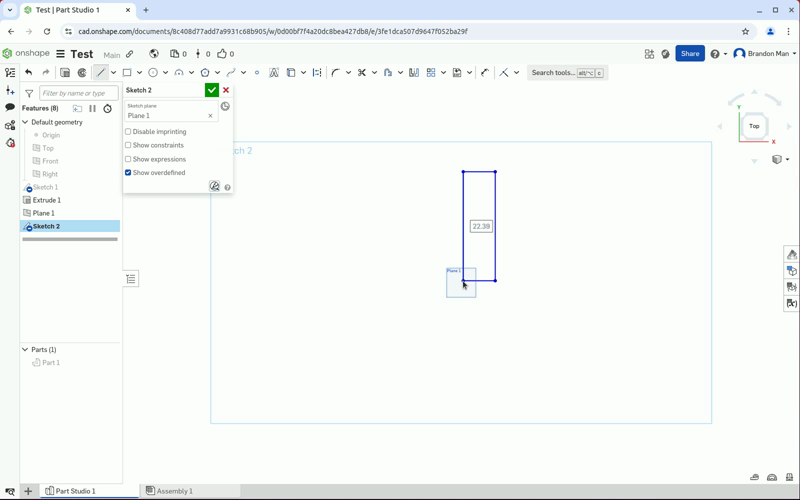
mouse_move(477, 223)
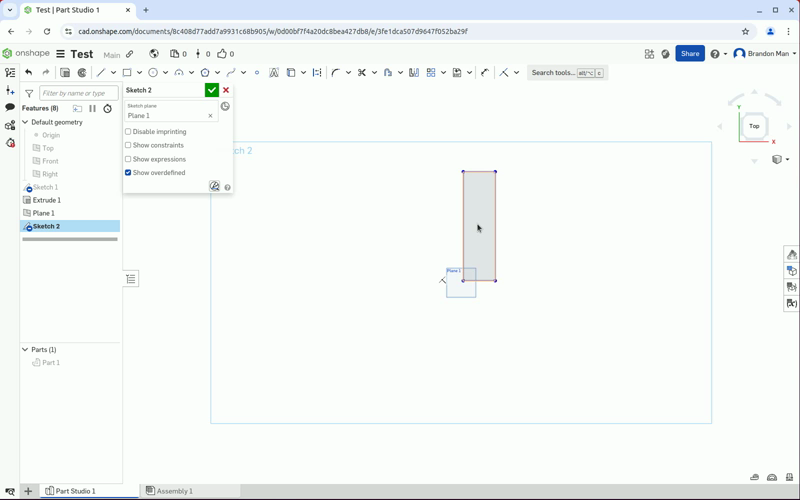
click(477, 223)
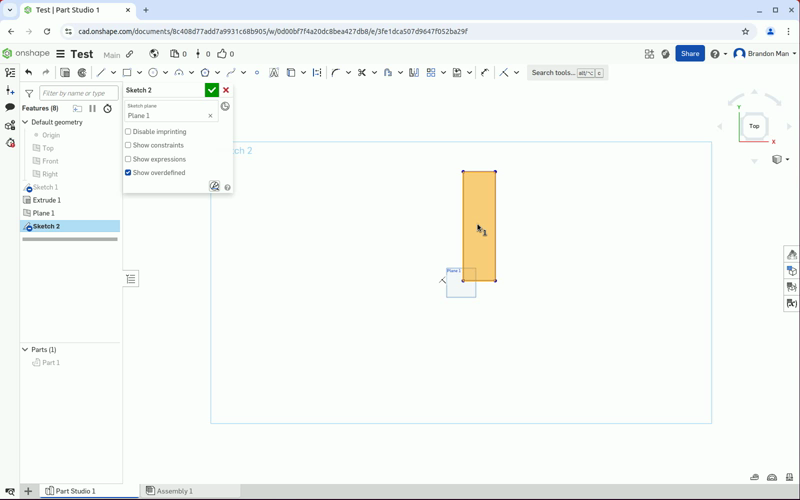
mouse_move(73, 352)
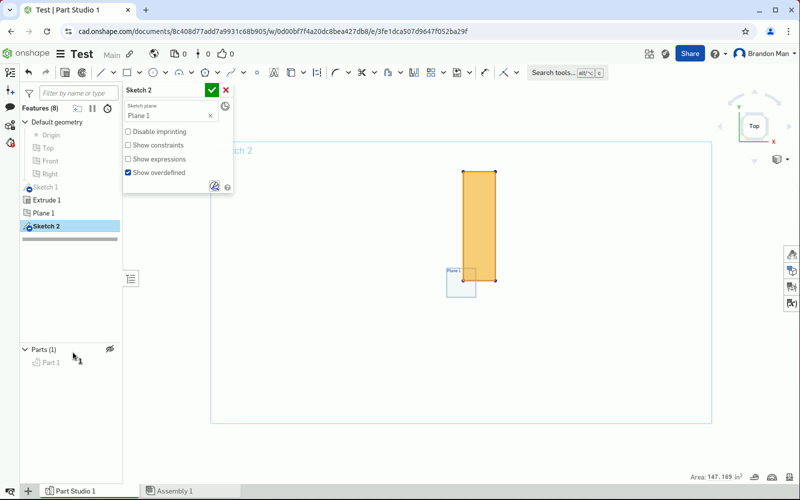
key(shift+y)
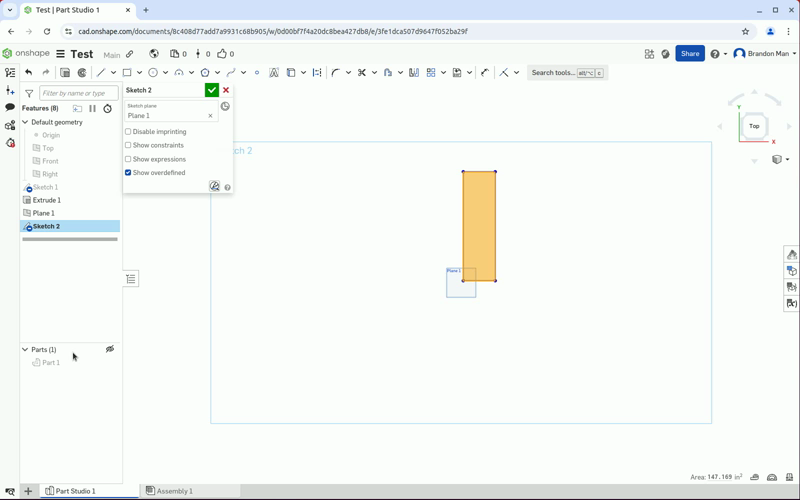
key(shift+e)
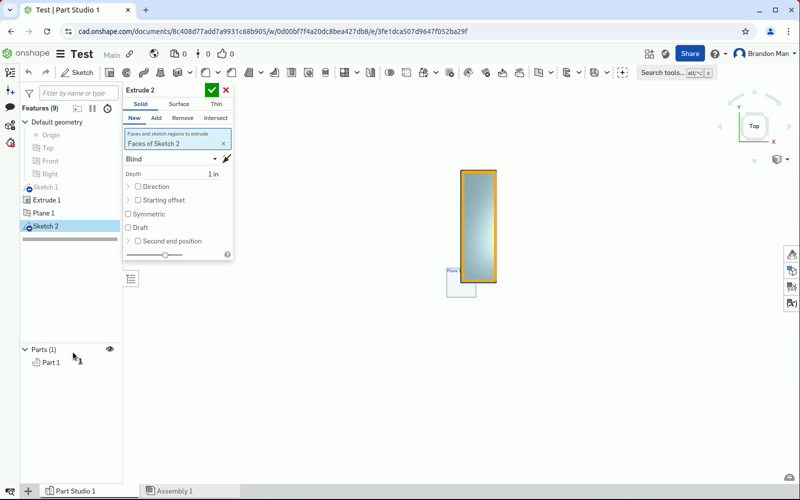
mouse_move(143, 106)
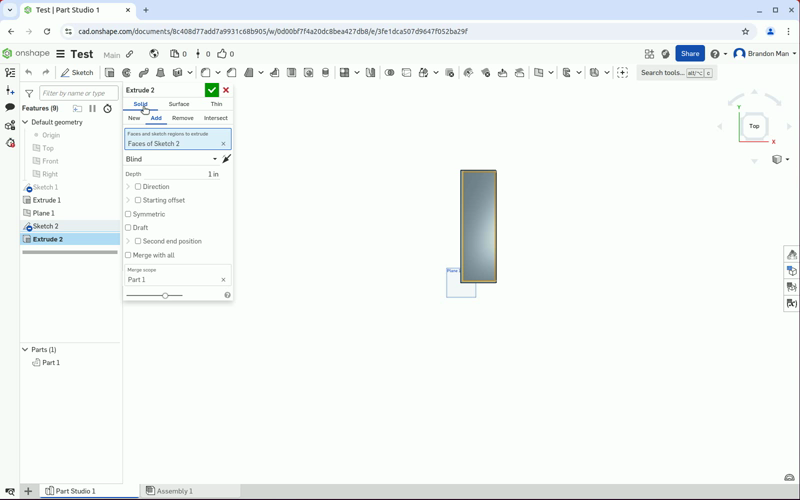
click(143, 106)
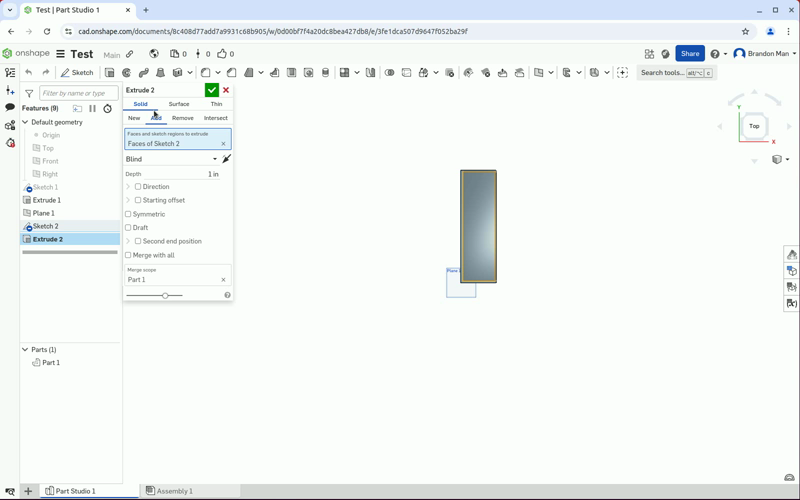
mouse_move(186, 120)
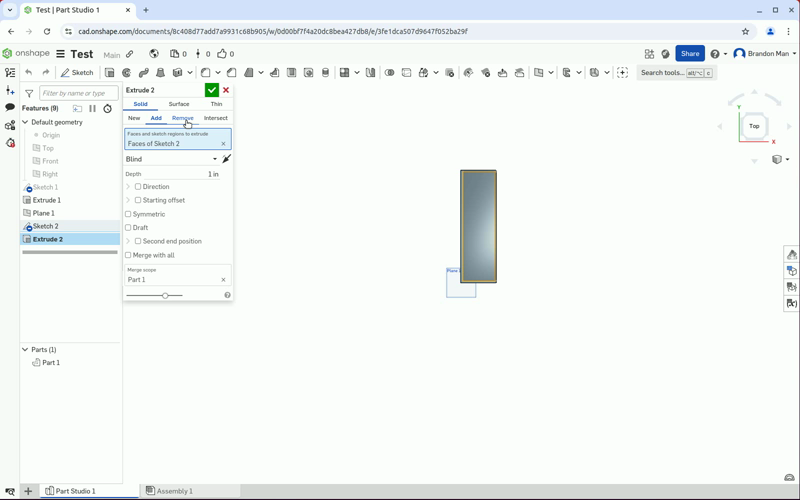
click(186, 120)
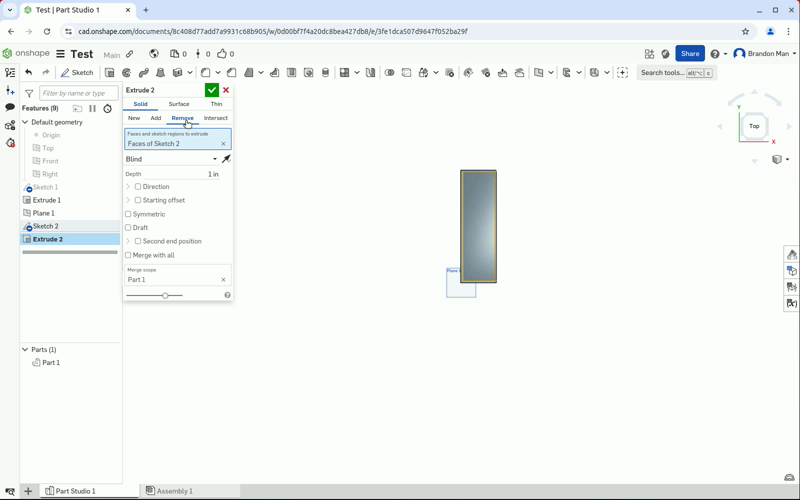
key(tab, 4)
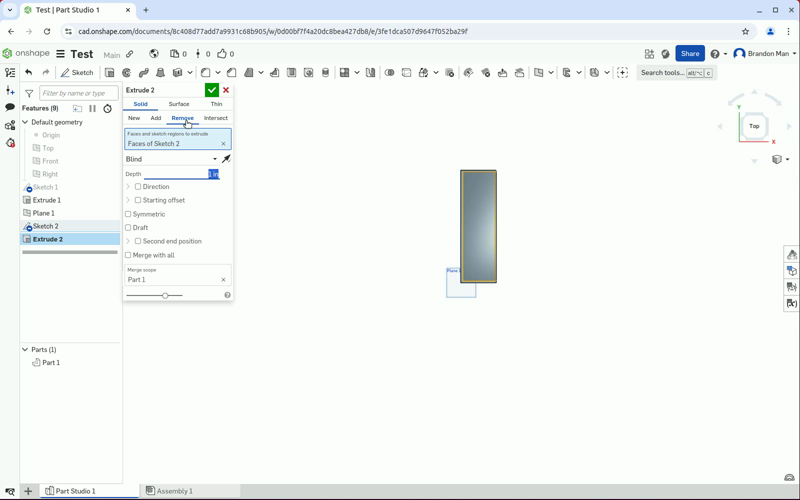
text(4.092)
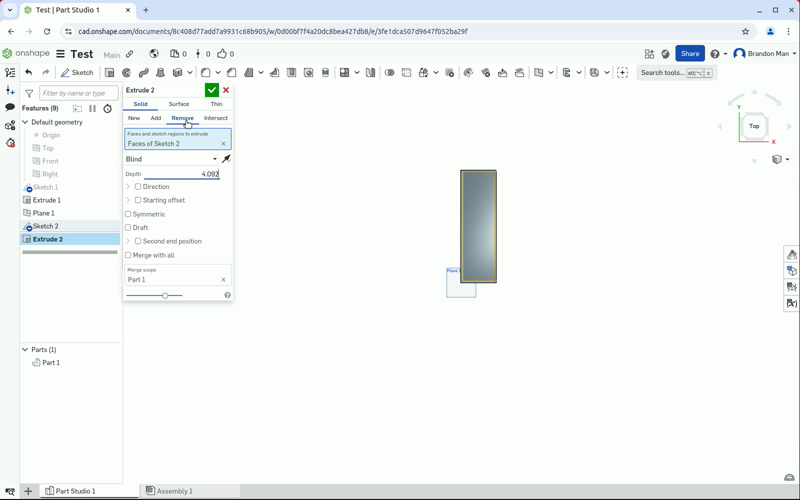
key(tab, 6)
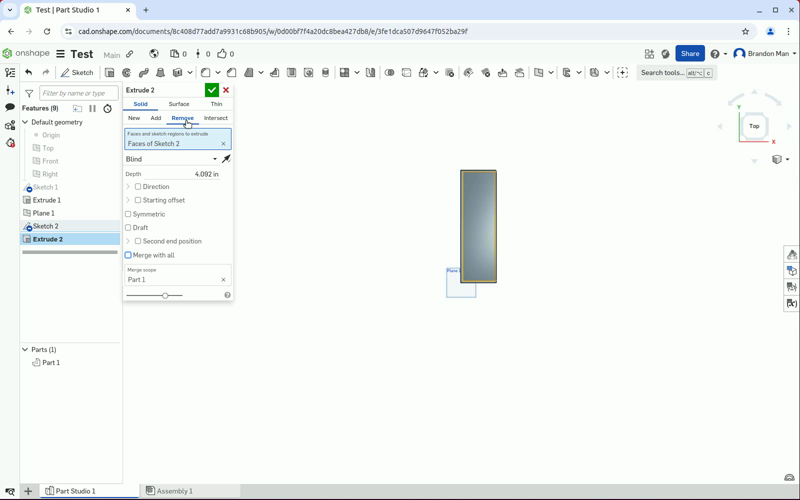
key(space)
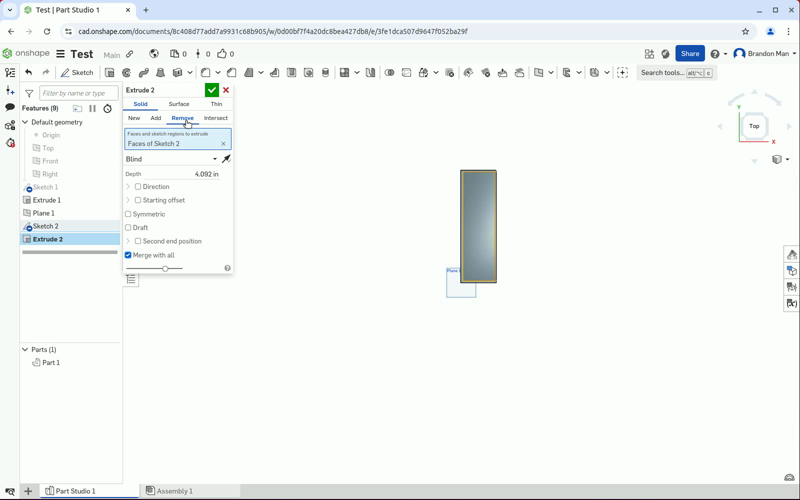
key(enter)
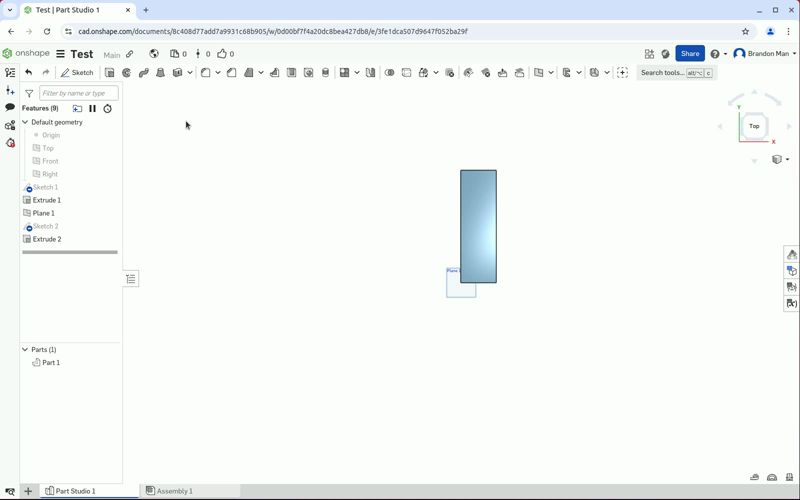
key(shift+h)
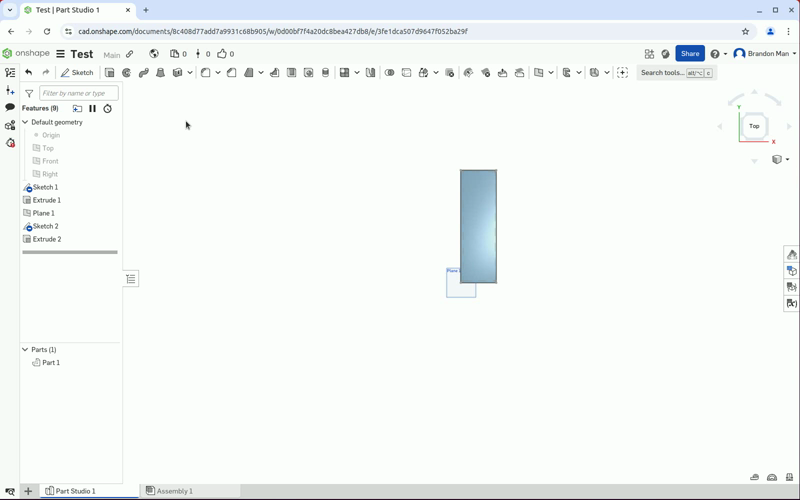
key(shift+h)
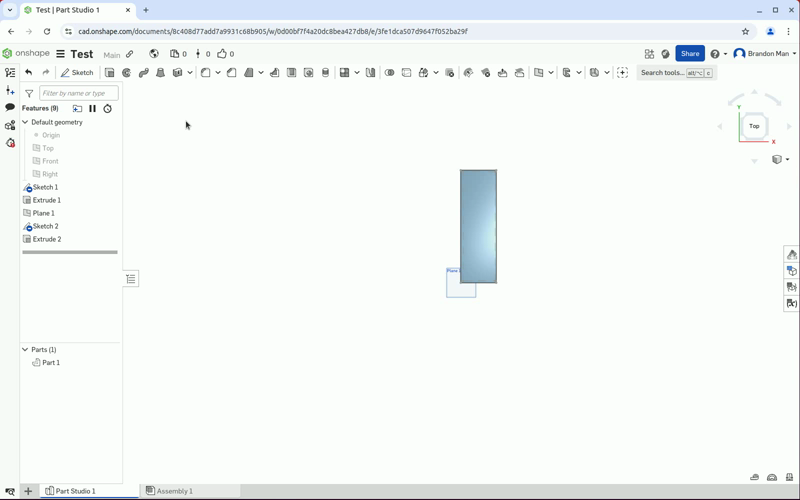
key(shift+7)
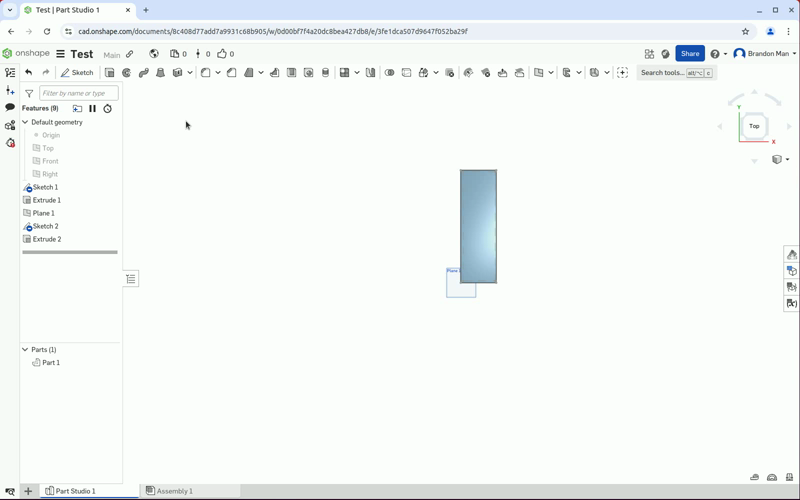
key(up, 3)
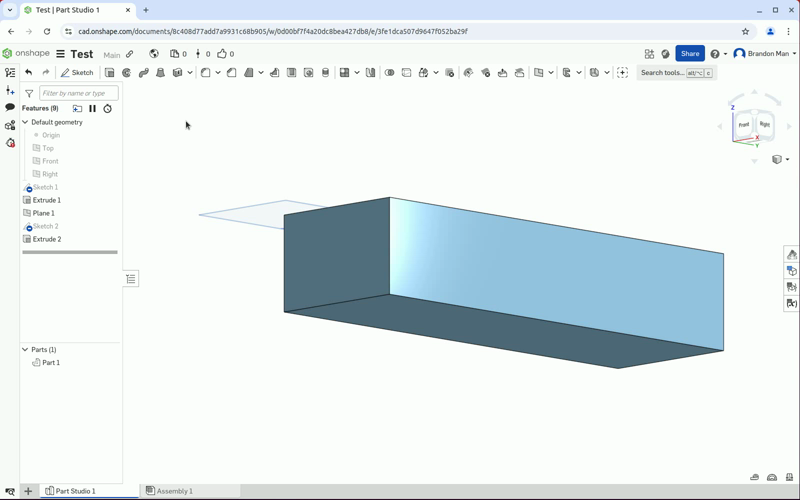
key(left, 3)
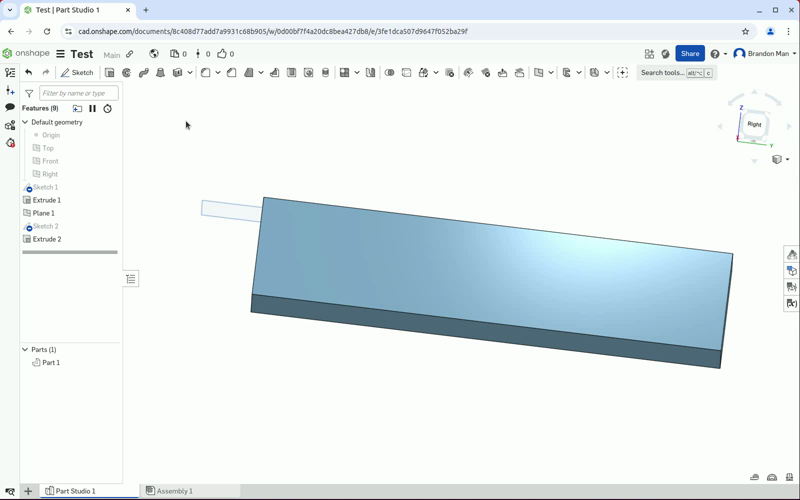
key(right, 3)
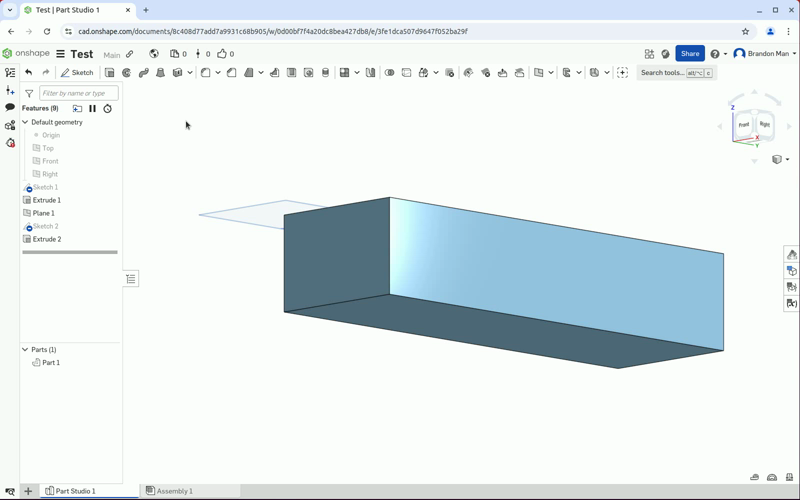
key(down, 3)
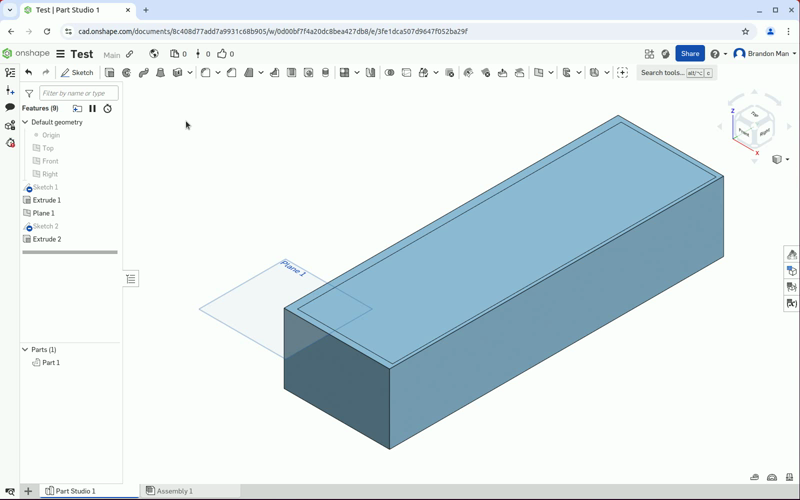
mouse_move(73, 189)
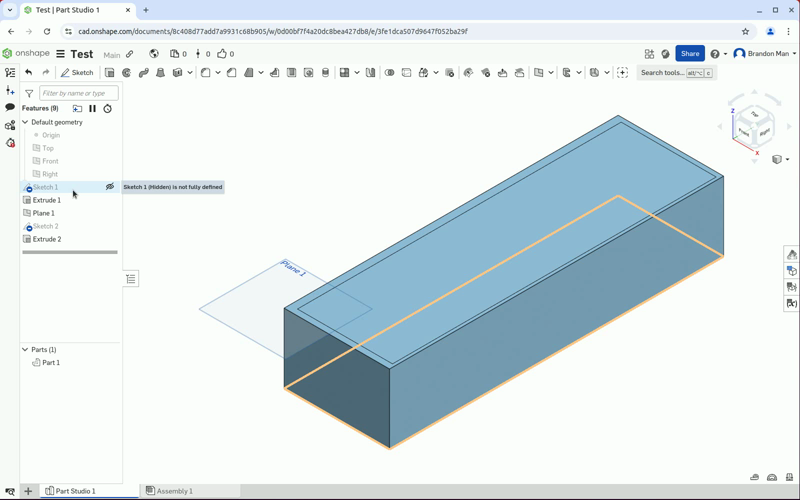
click(73, 189)